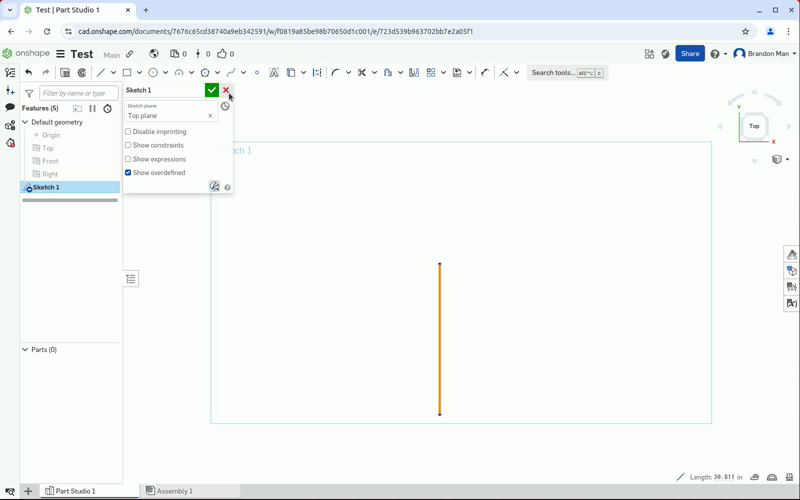
key(shift+h)
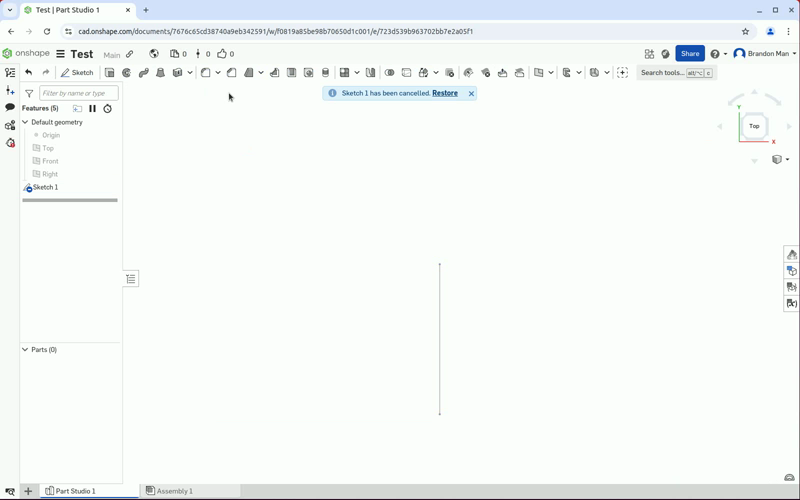
key(shift+s)
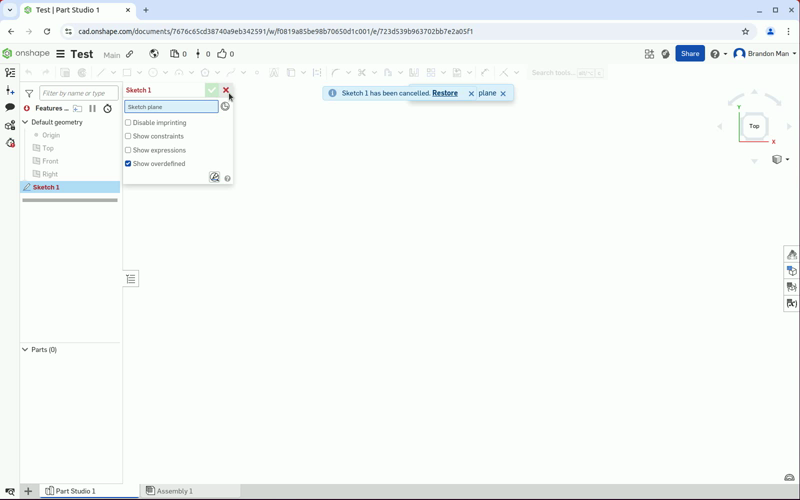
mouse_move(73, 150)
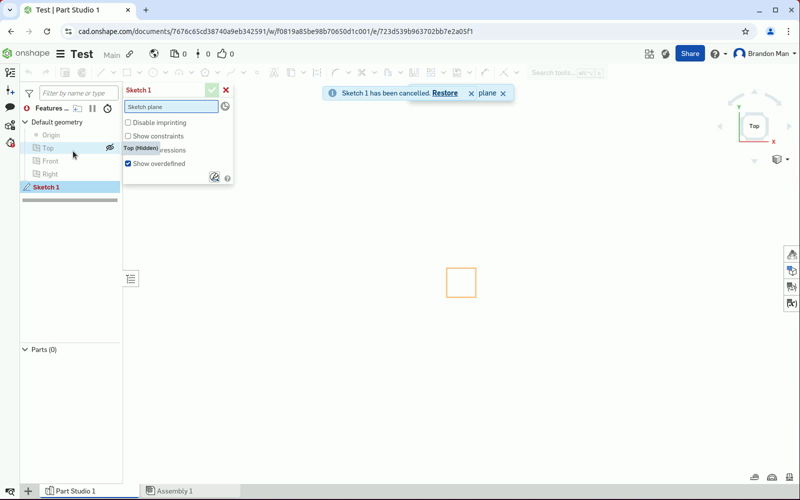
click(73, 150)
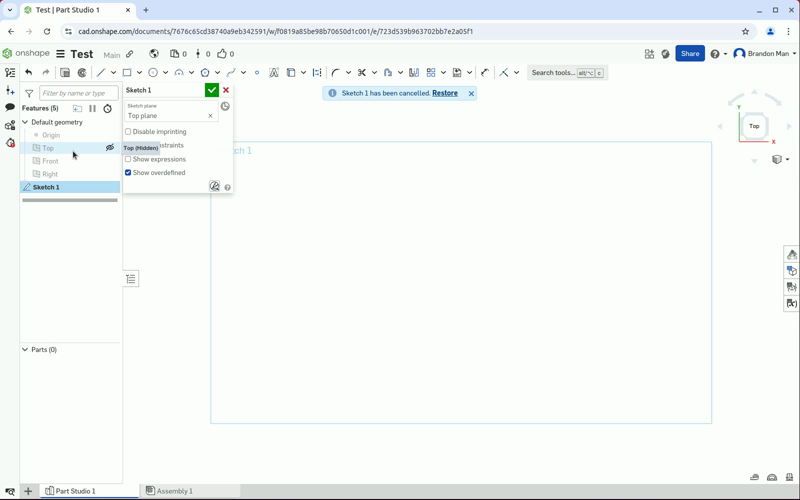
mouse_move(73, 352)
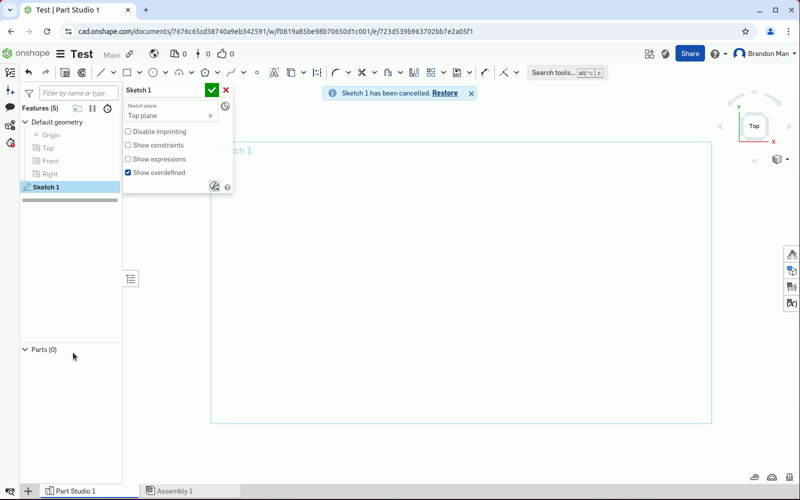
key(y)
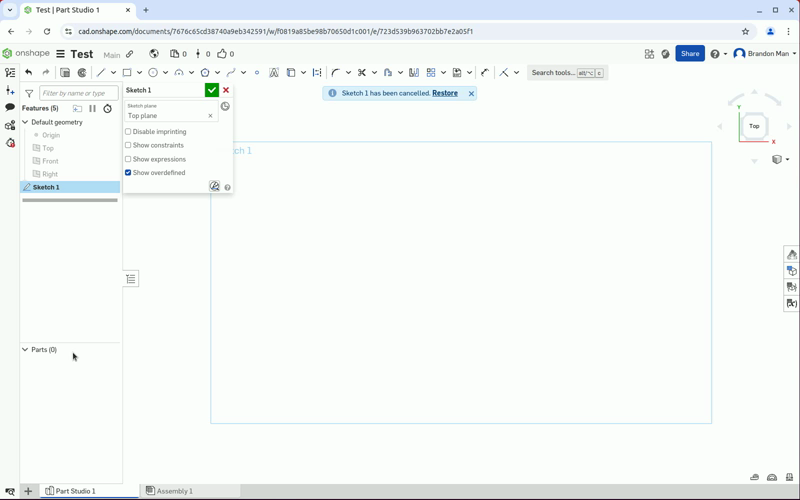
key(l)
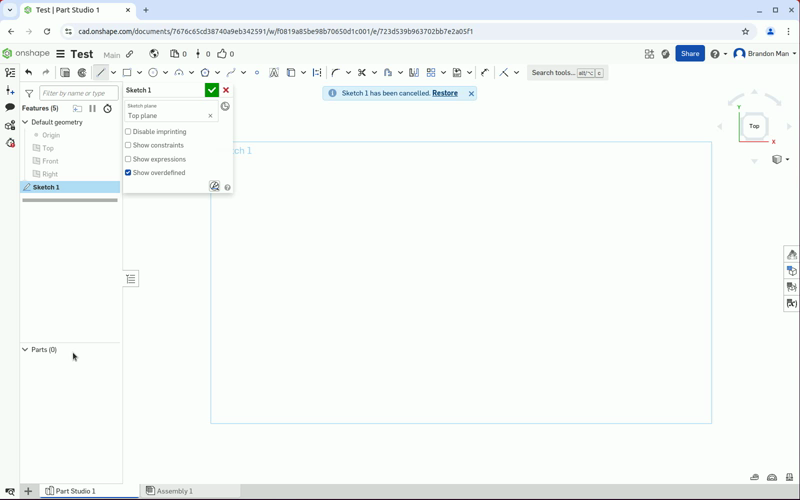
key_down(shift)
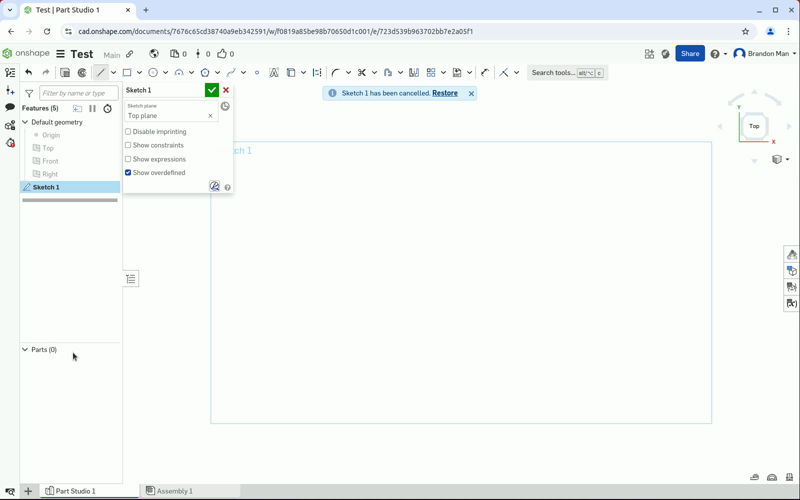
mouse_move(368, 346)
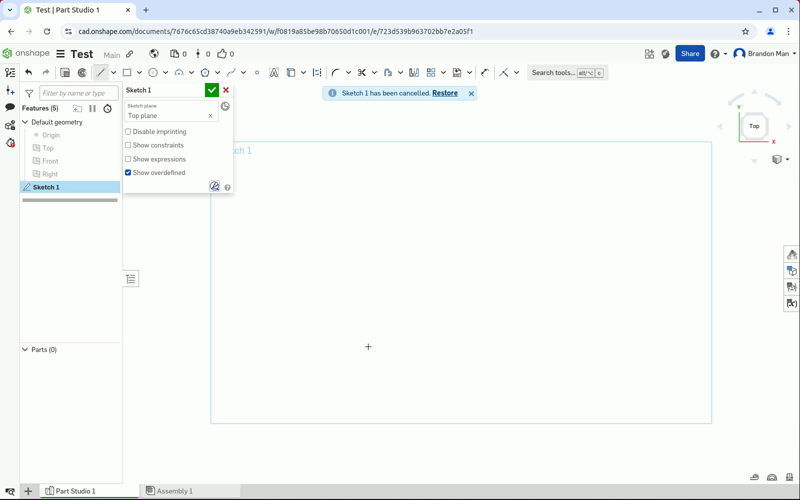
click(368, 346)
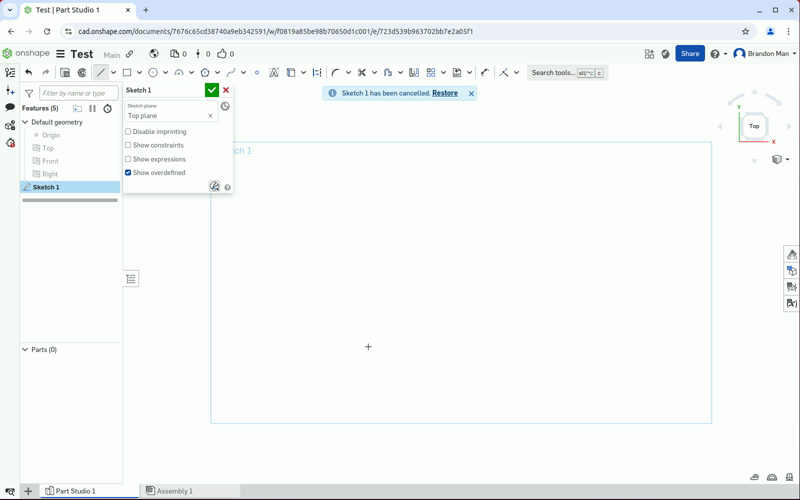
key_up(shift)
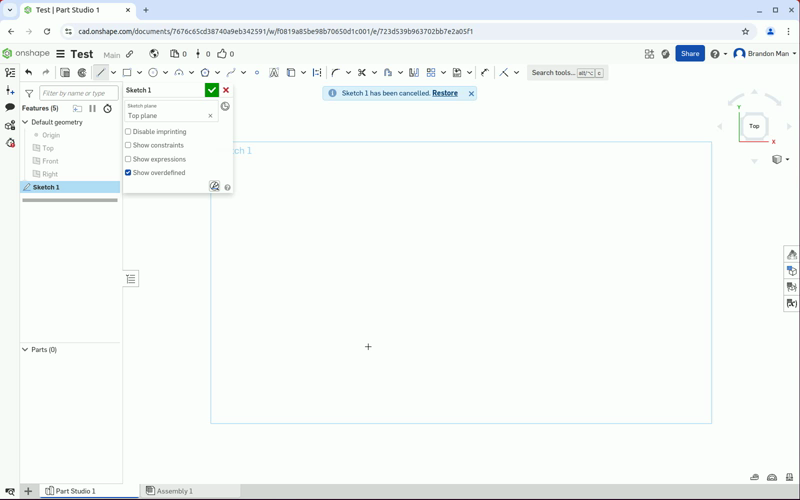
key_down(shift)
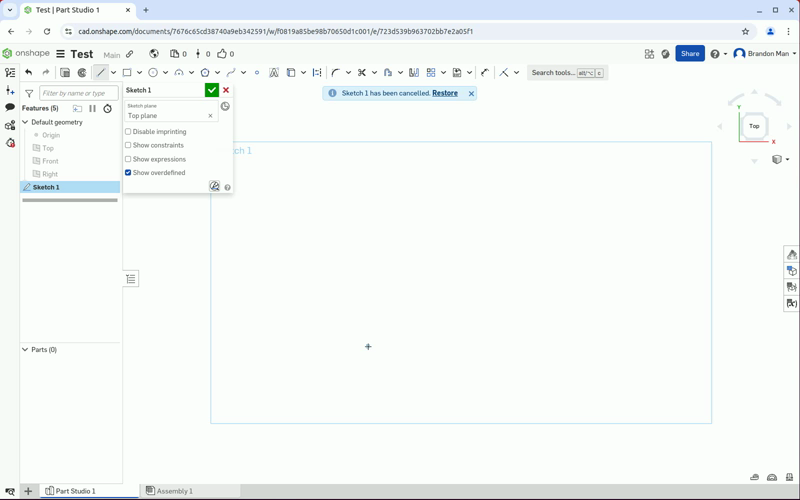
mouse_move(572, 346)
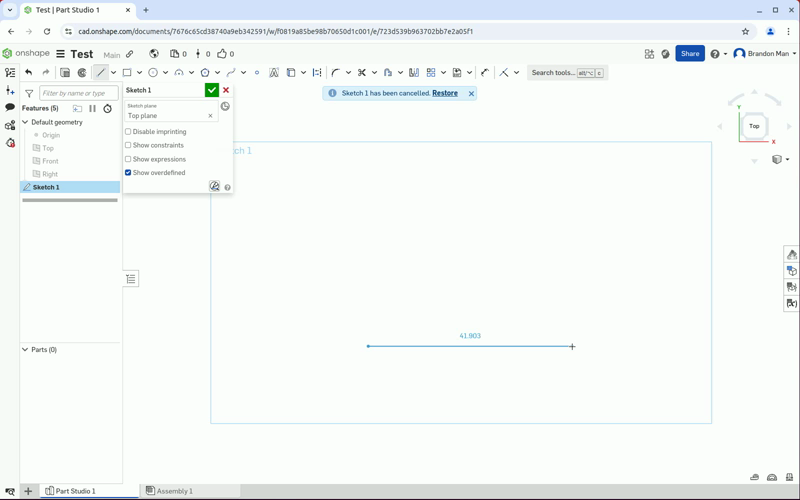
click(572, 346)
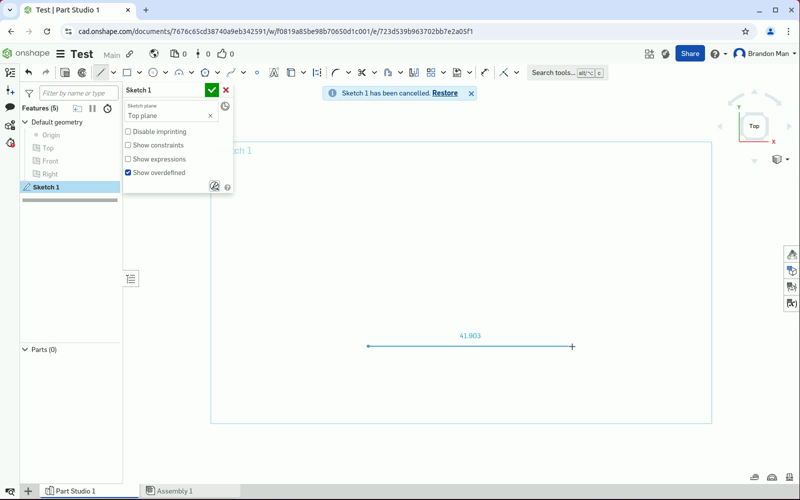
key_up(shift)
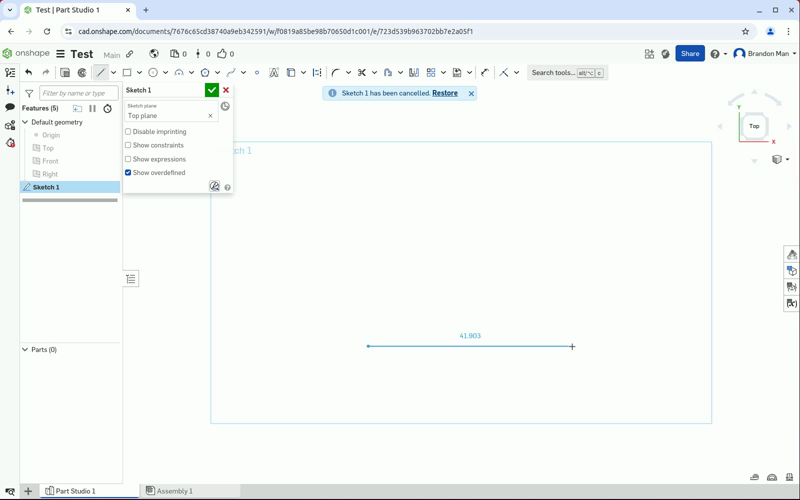
key_down(shift)
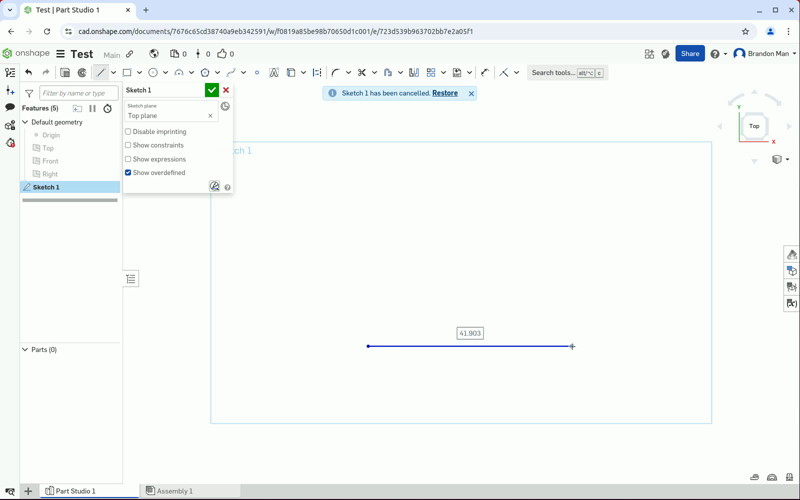
mouse_move(572, 208)
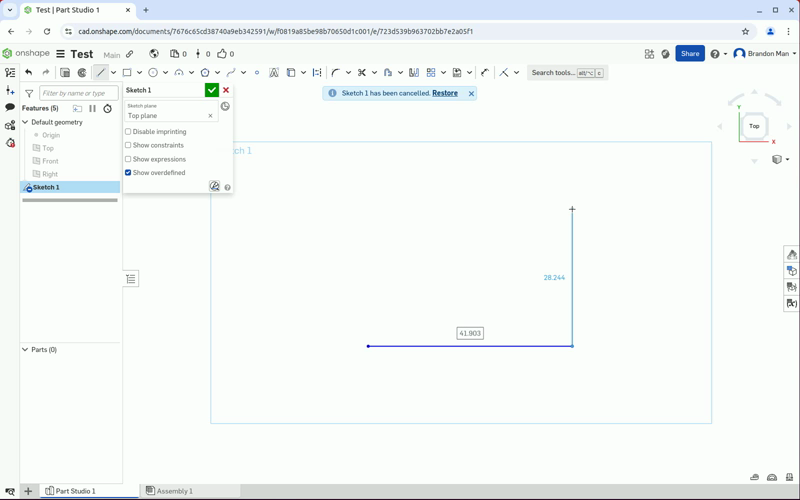
click(572, 208)
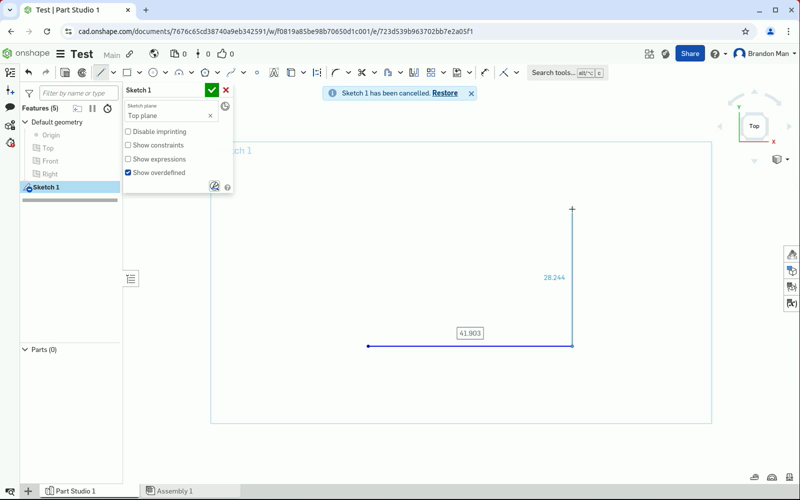
key_up(shift)
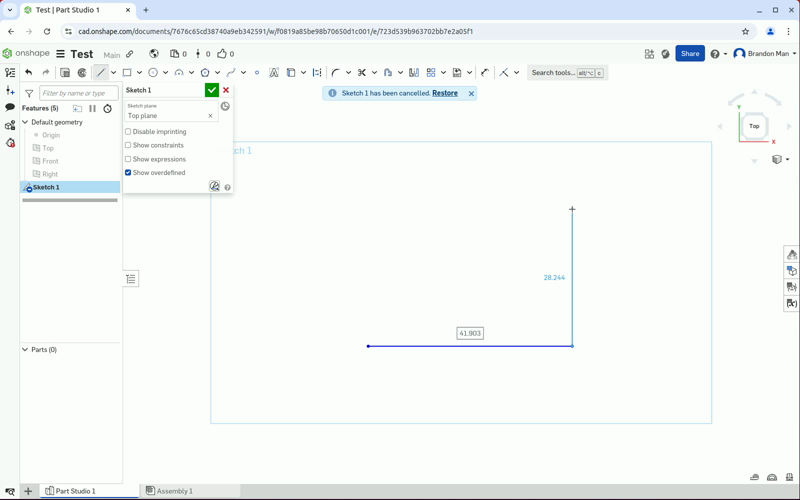
key_down(shift)
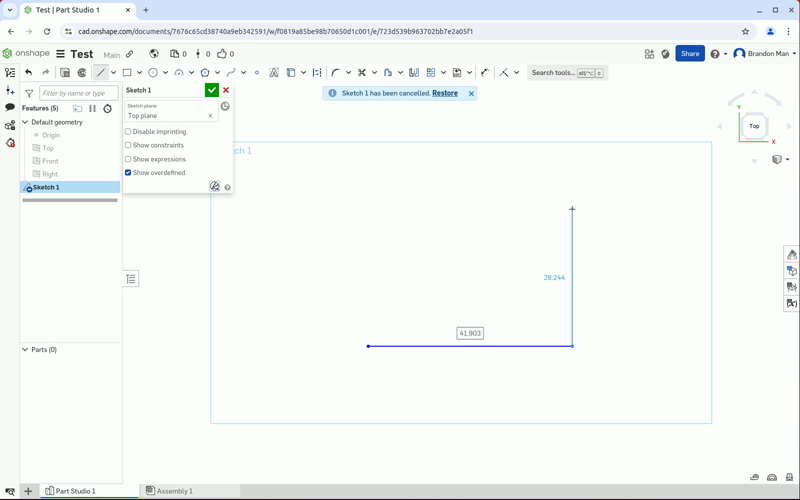
mouse_move(368, 208)
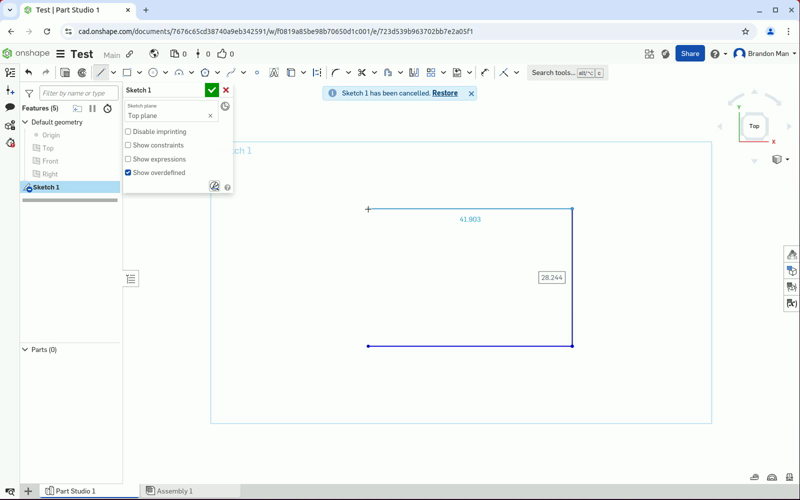
click(368, 208)
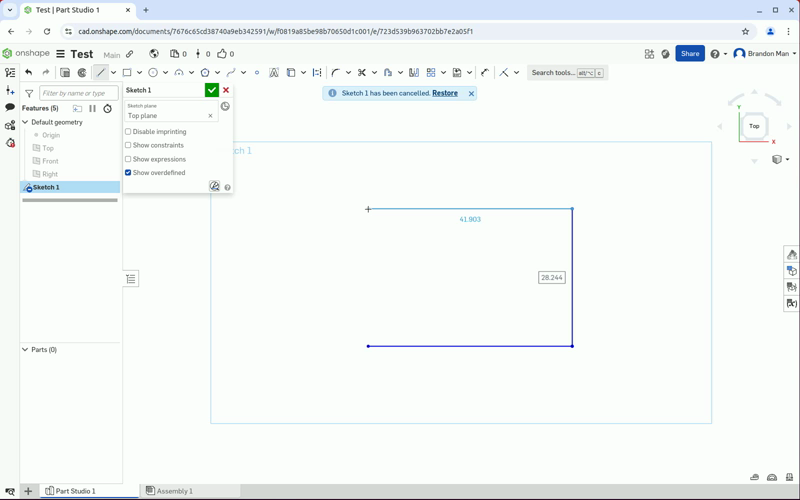
key_up(shift)
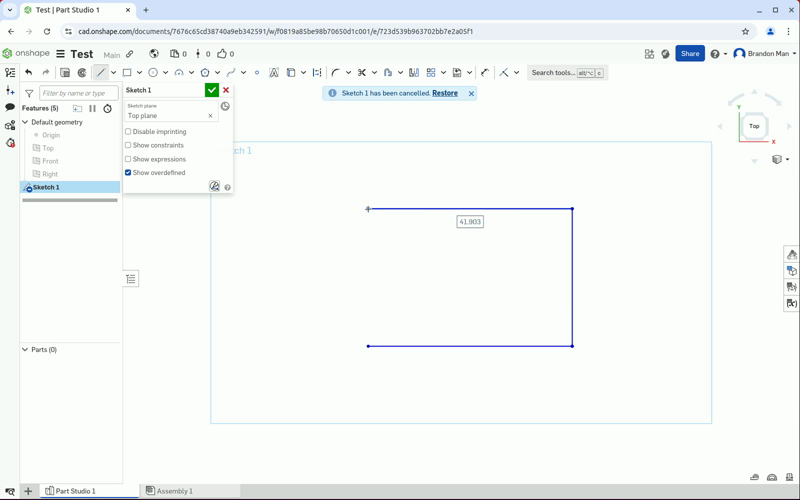
key_down(shift)
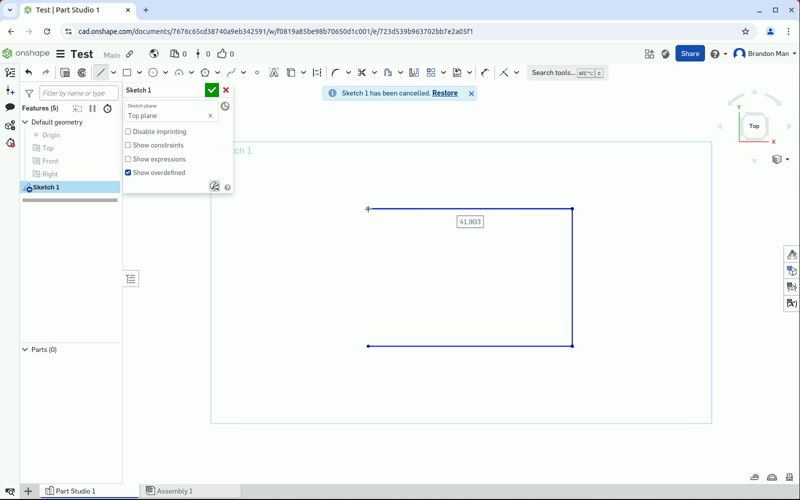
mouse_move(368, 346)
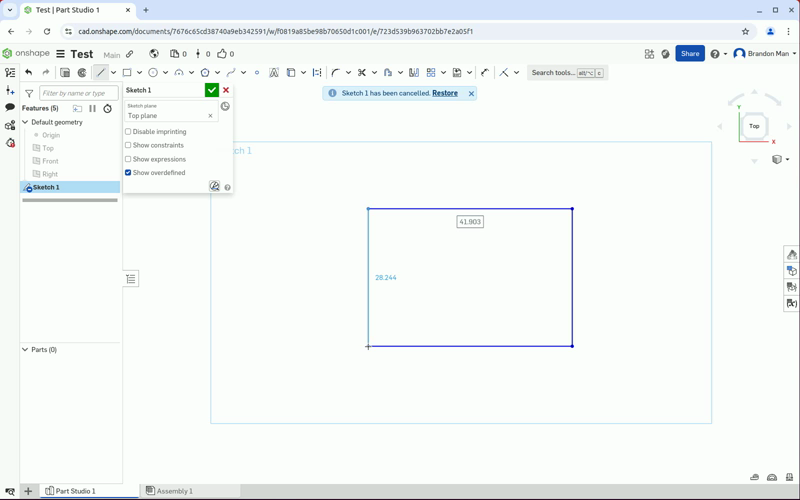
key_up(shift)
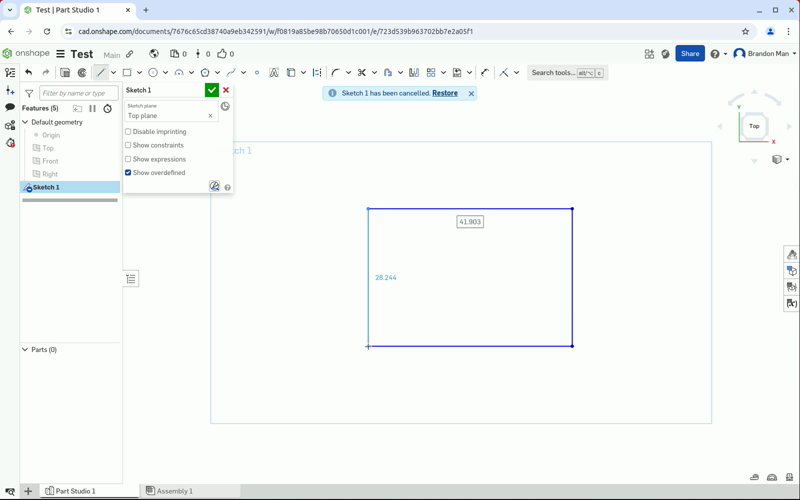
click(368, 346)
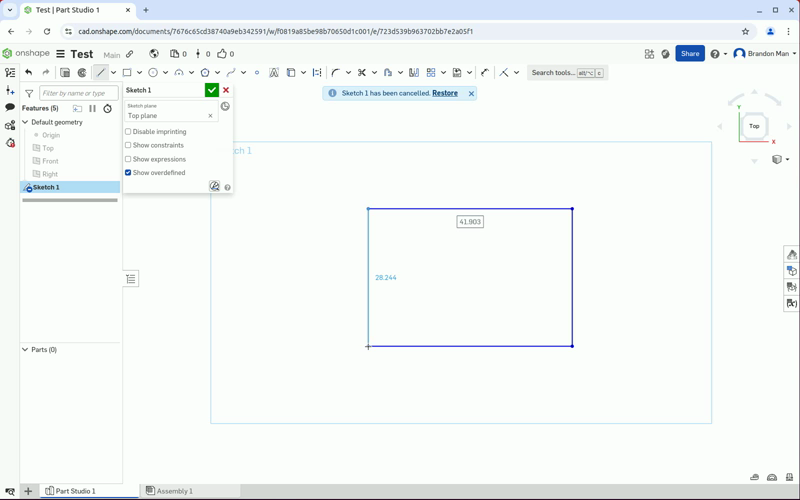
key(esc)
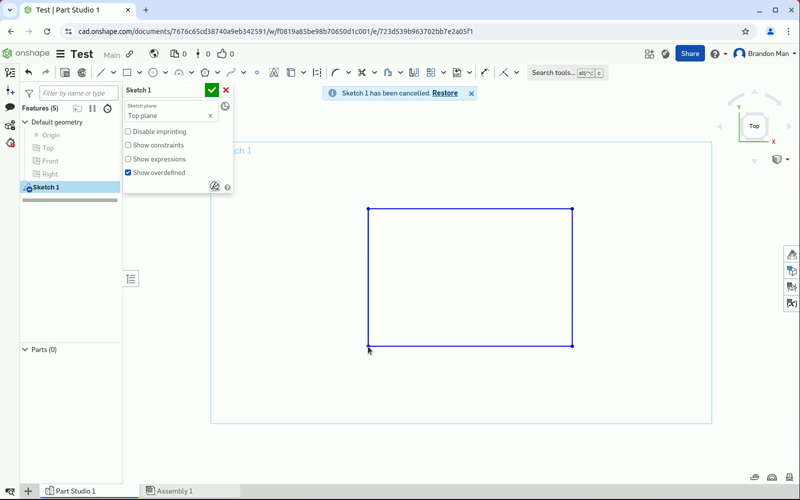
key(c)
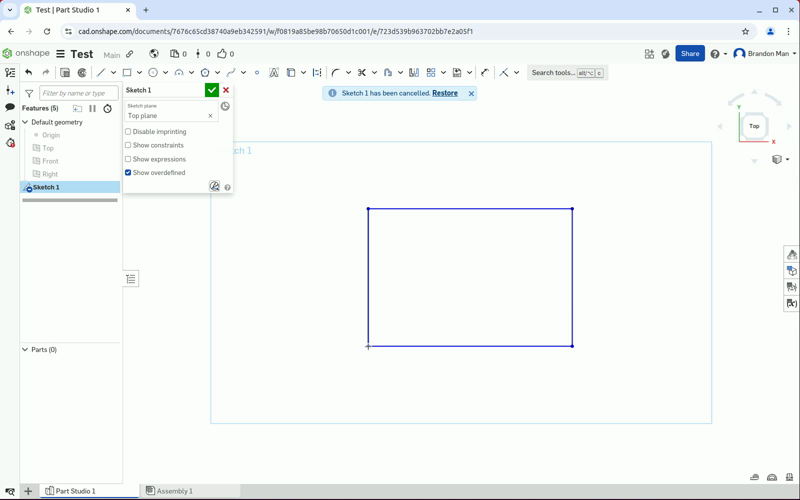
key_down(shift)
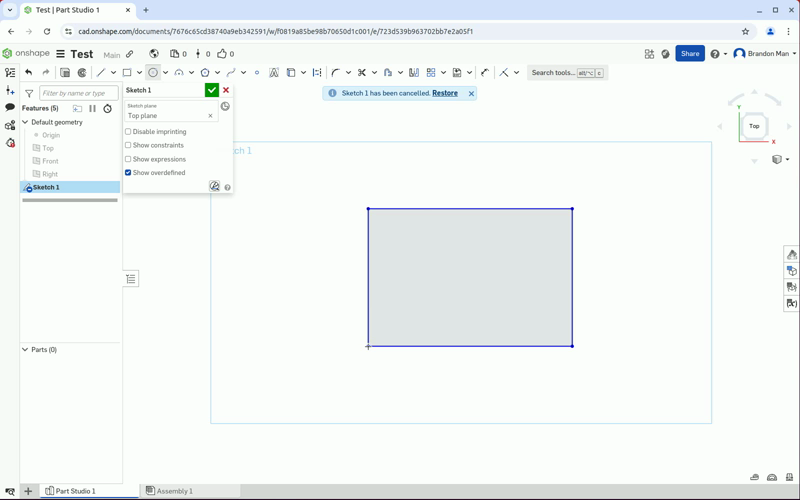
mouse_move(387, 283)
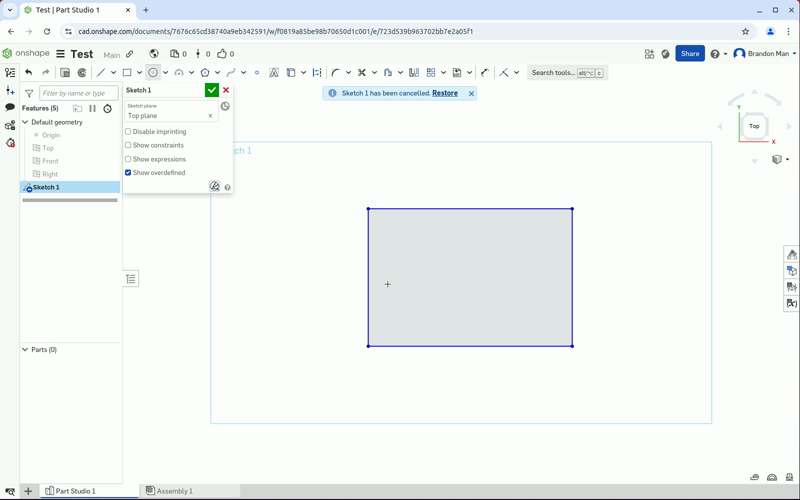
click(387, 283)
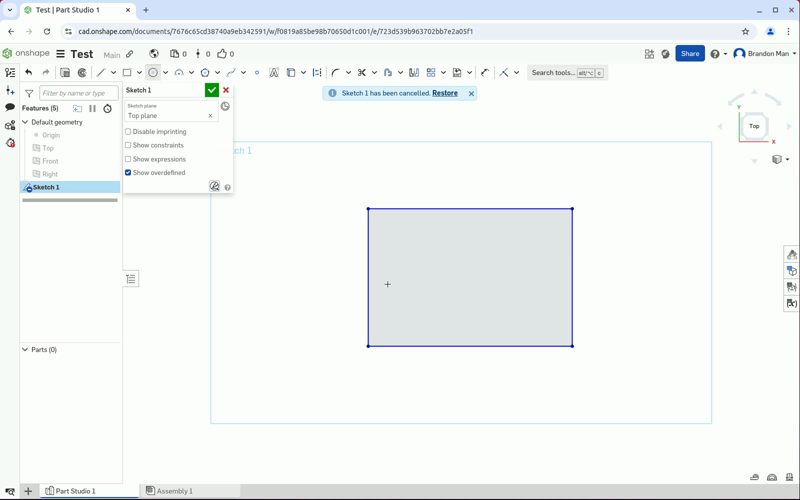
key_up(shift)
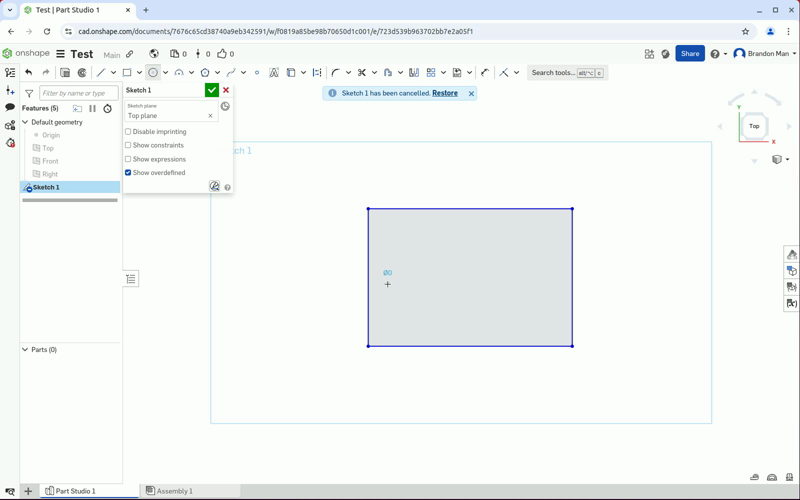
mouse_move(393, 283)
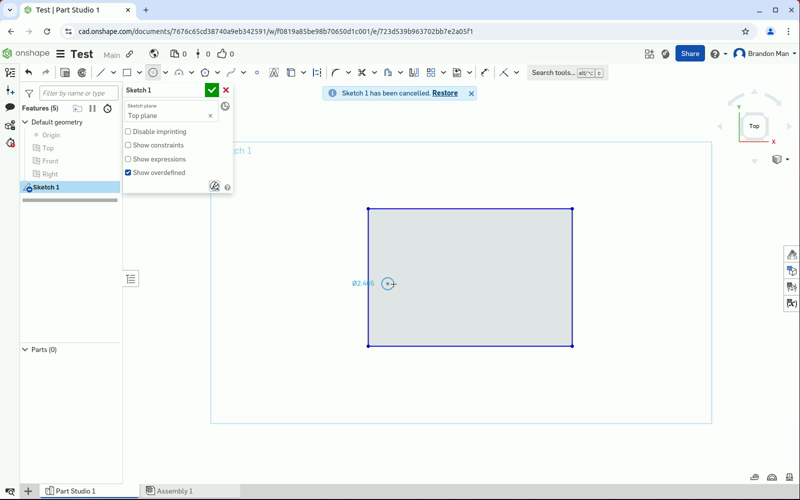
click(393, 283)
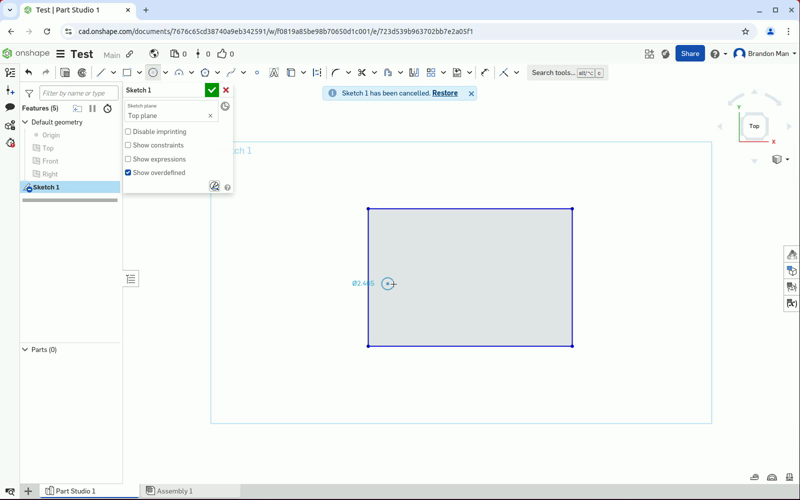
key(esc)
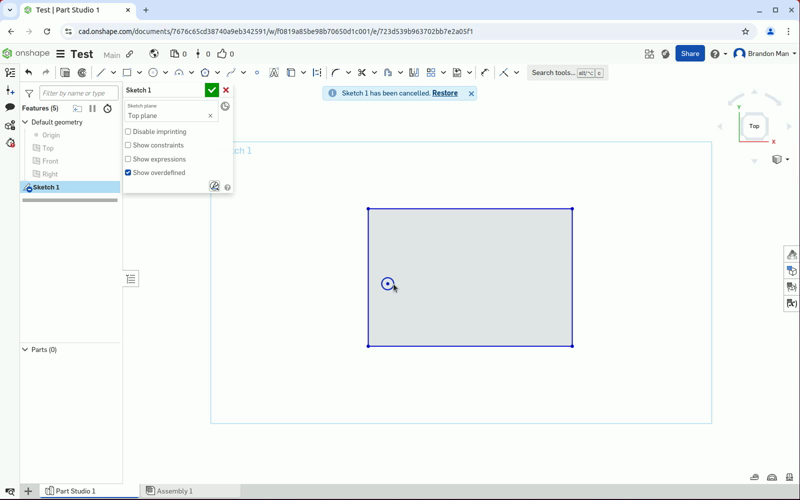
key(c)
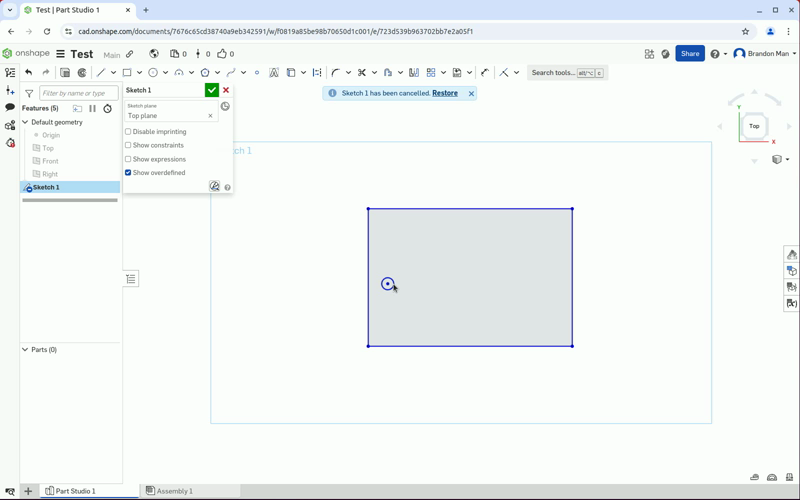
key_down(shift)
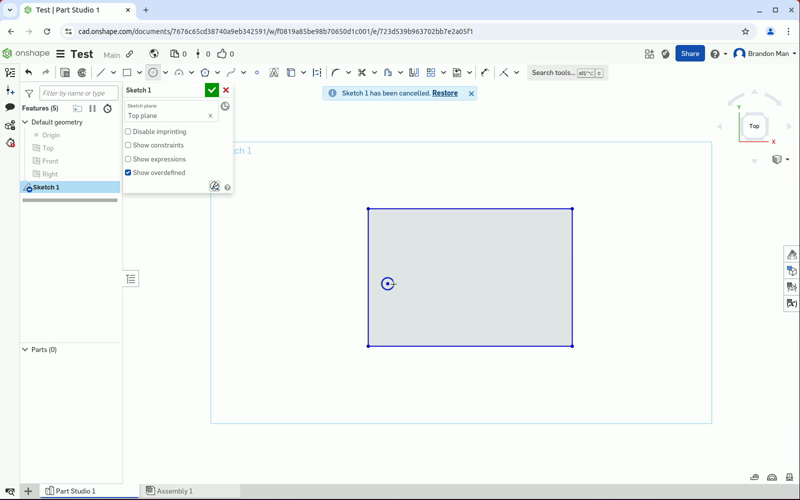
mouse_move(533, 283)
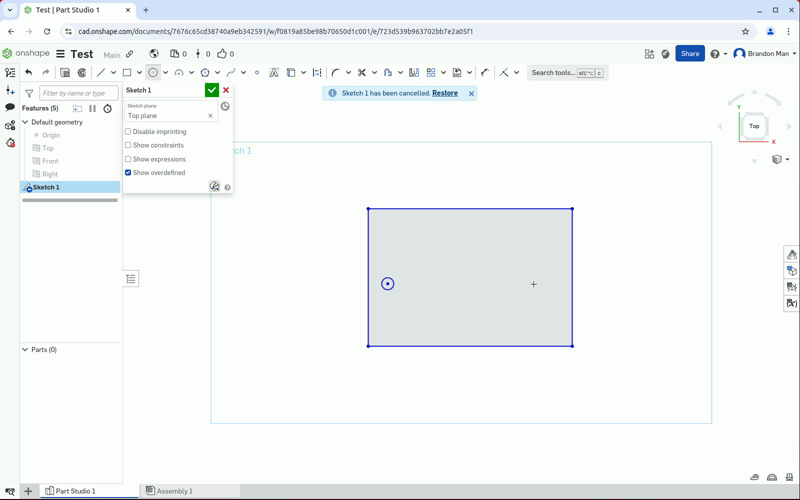
click(533, 283)
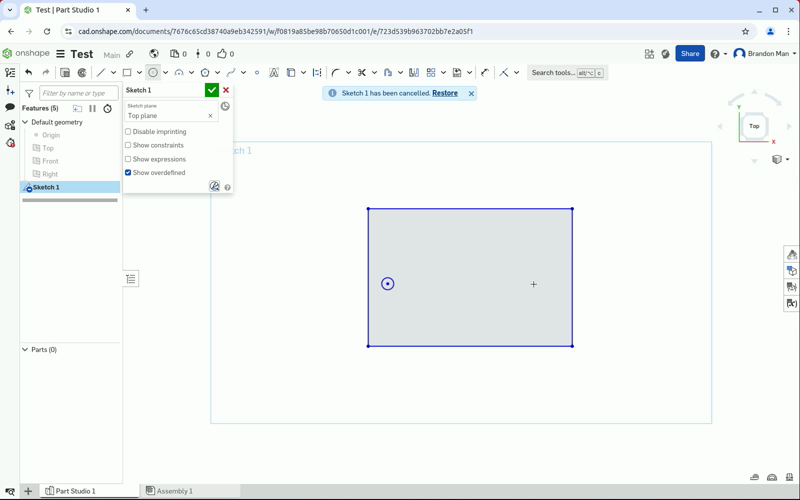
key_up(shift)
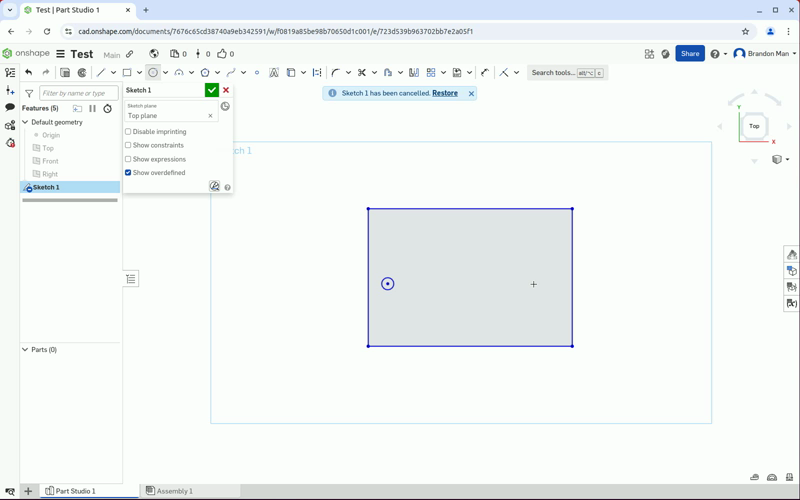
mouse_move(540, 283)
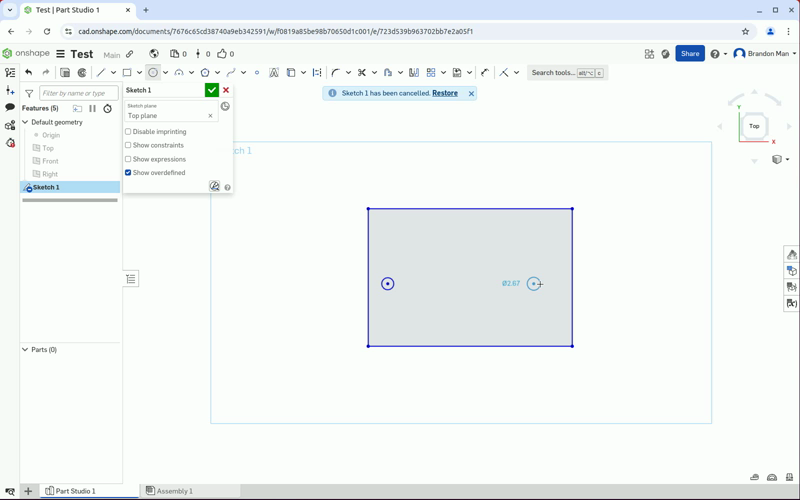
click(540, 283)
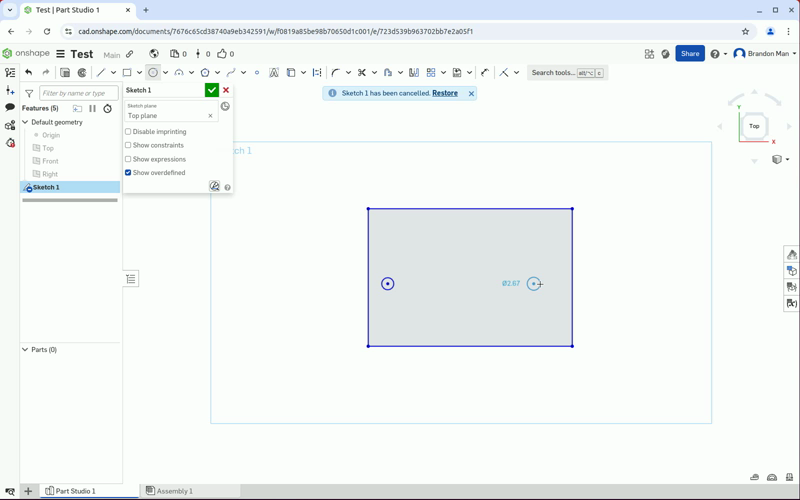
key(esc)
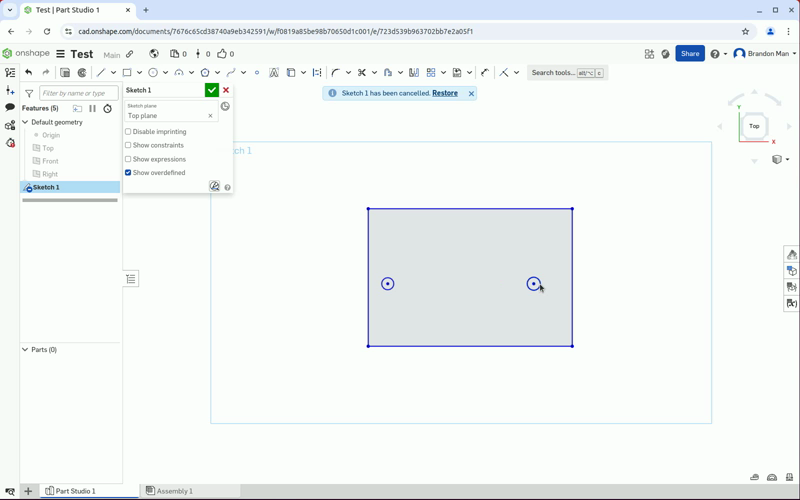
mouse_move(551, 259)
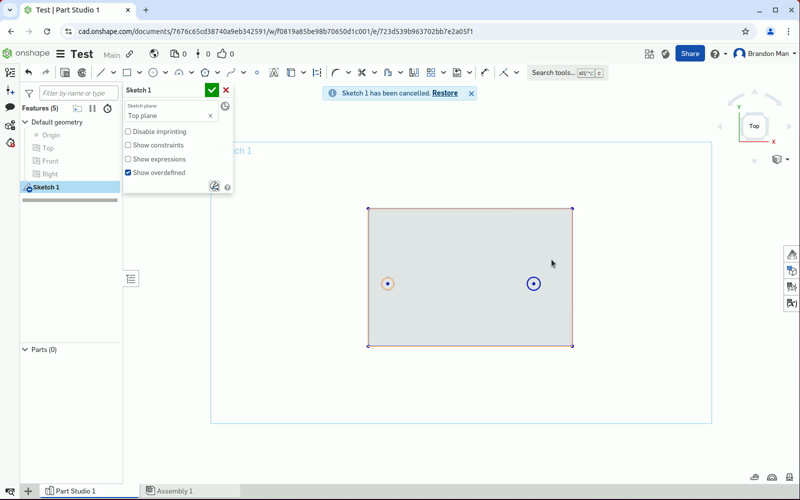
click(551, 259)
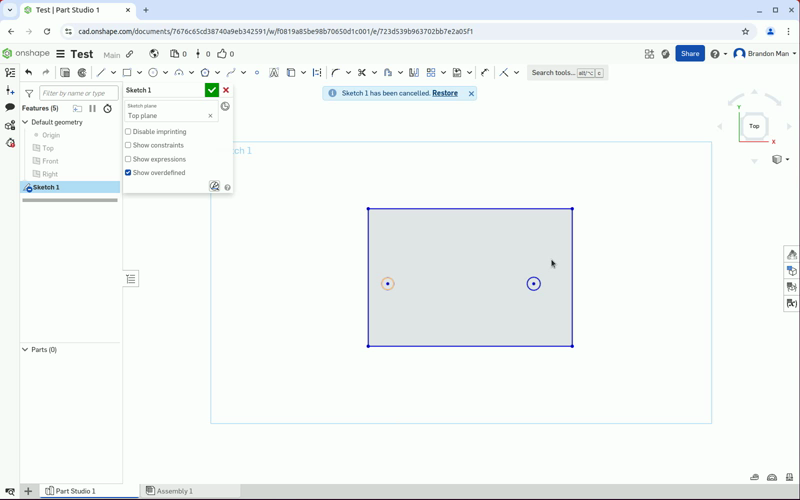
mouse_move(73, 352)
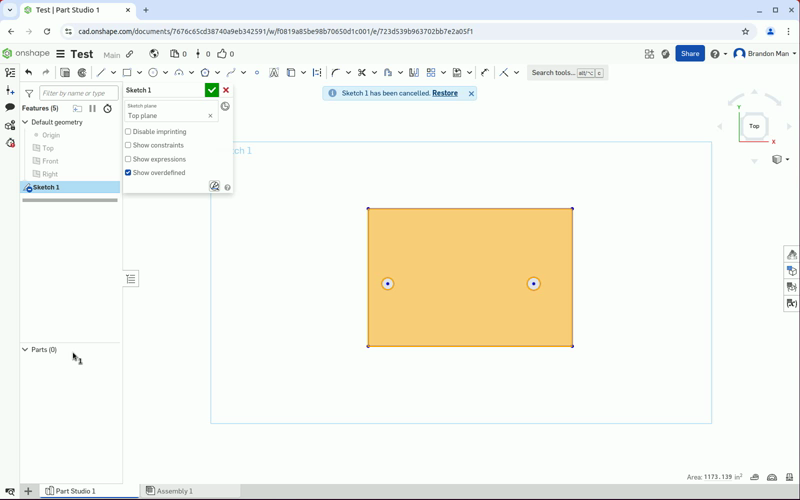
key(shift+y)
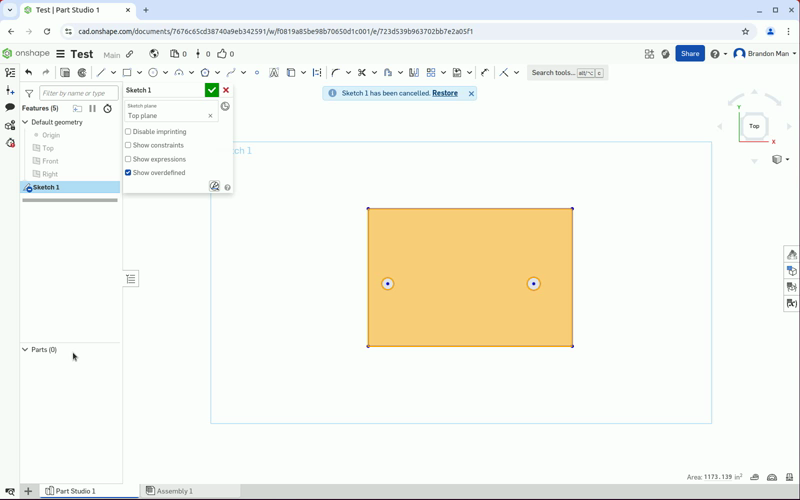
key(shift+e)
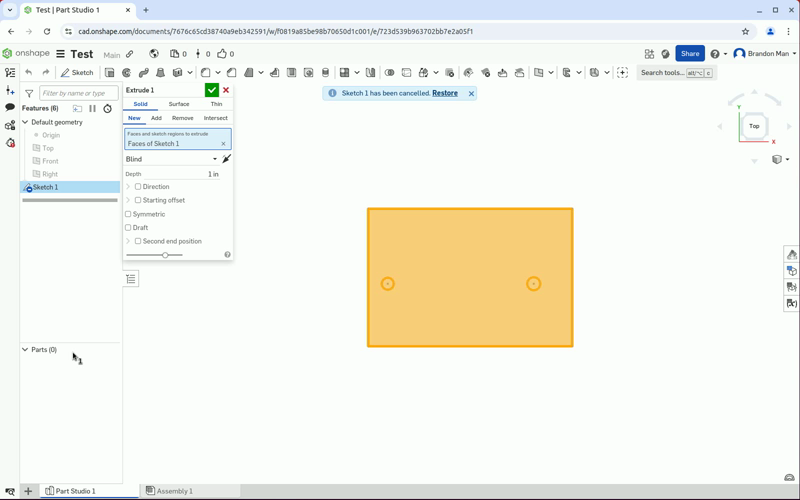
mouse_move(143, 106)
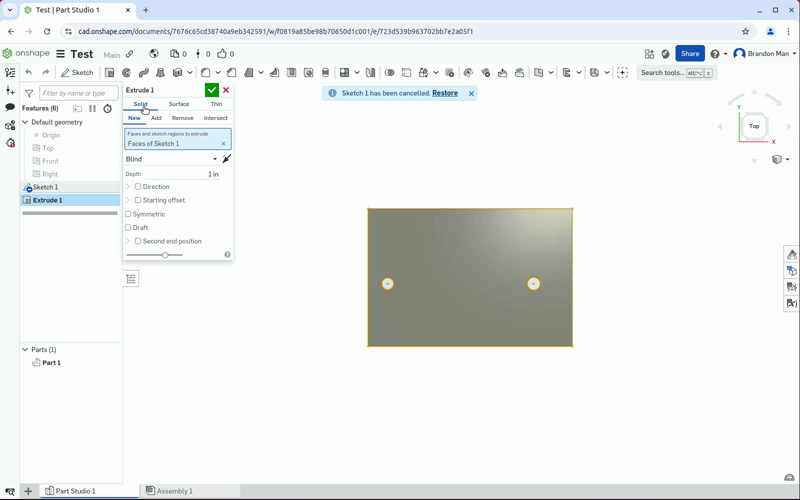
click(143, 106)
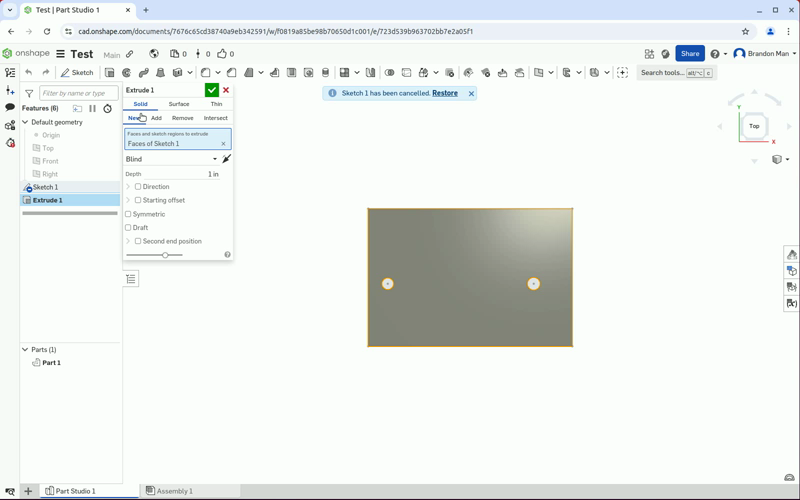
mouse_move(137, 120)
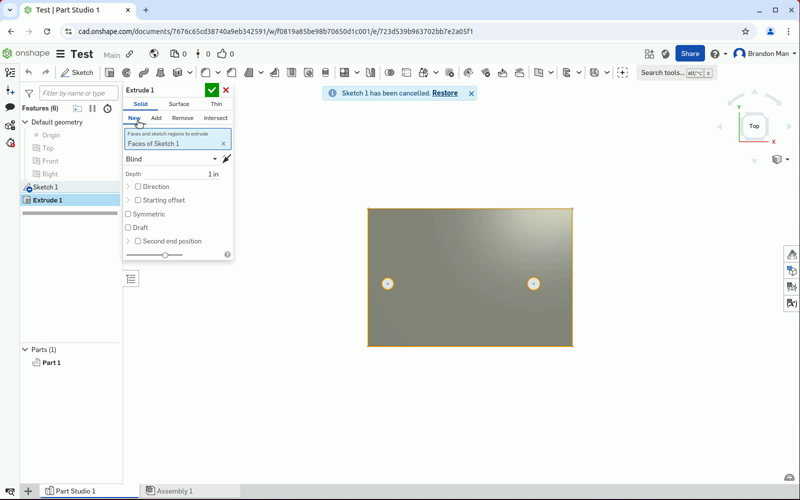
click(137, 120)
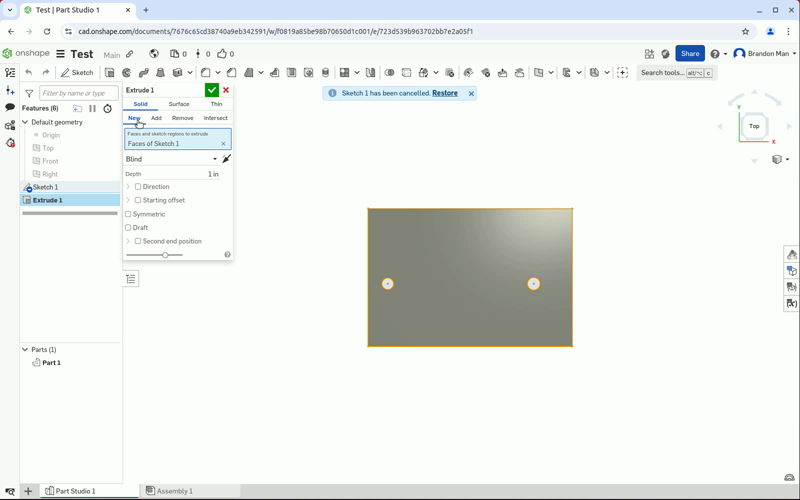
key(tab, 4)
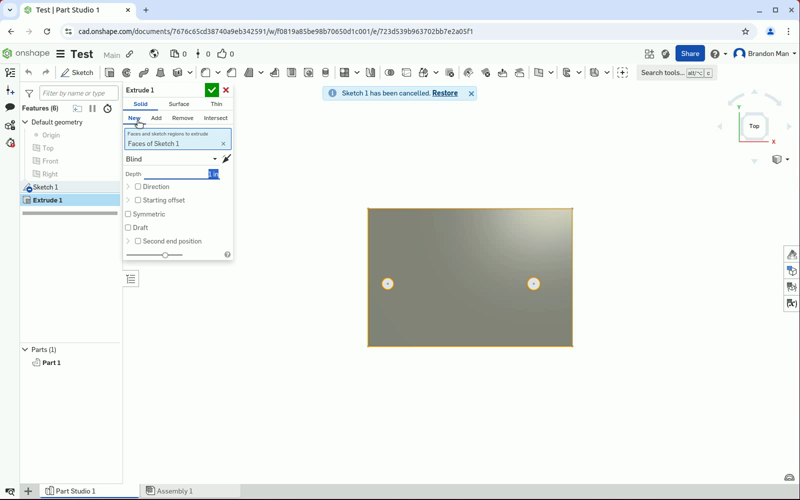
text(1.204)
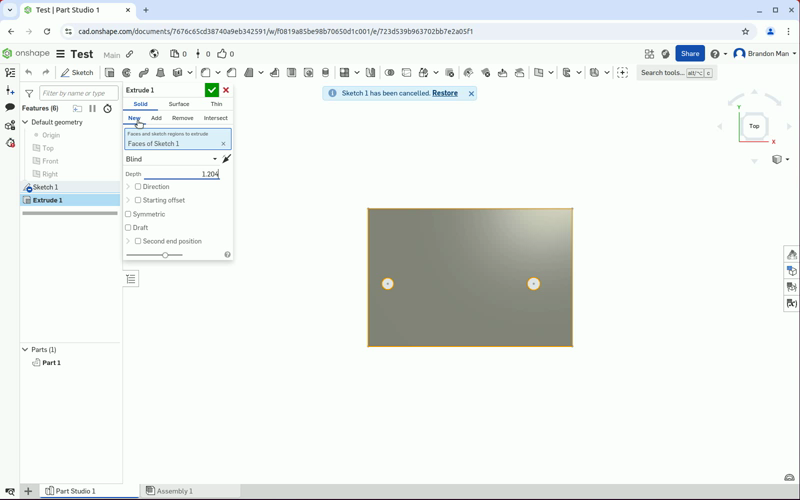
key(enter)
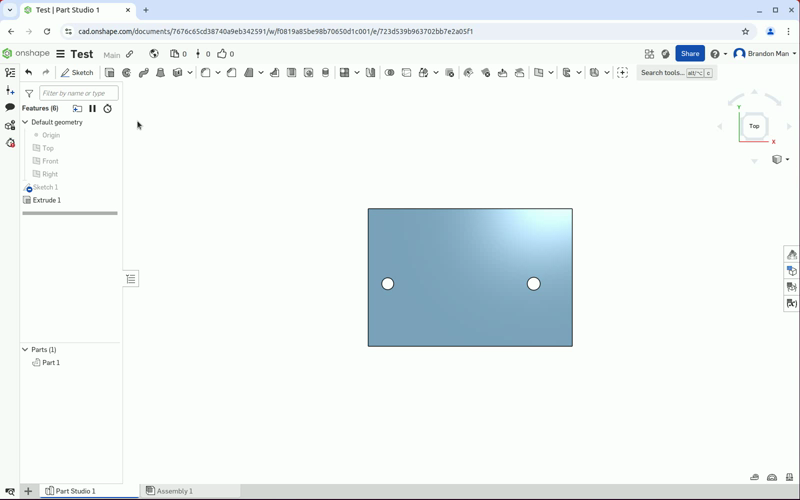
key(shift+h)
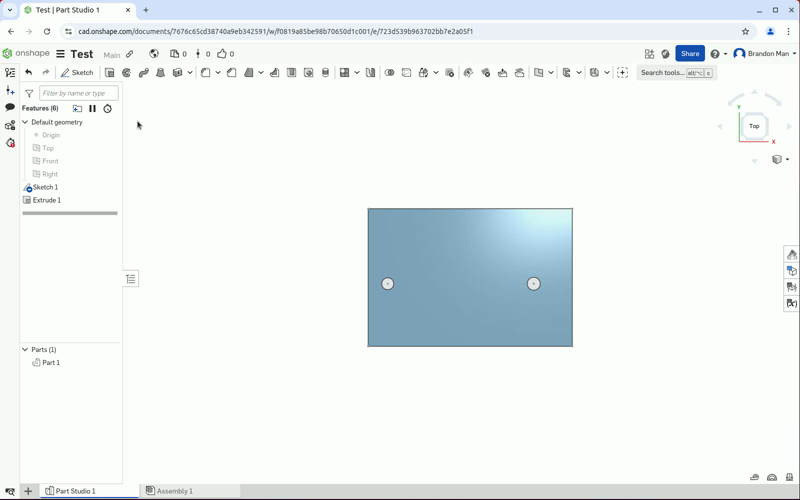
key(shift+h)
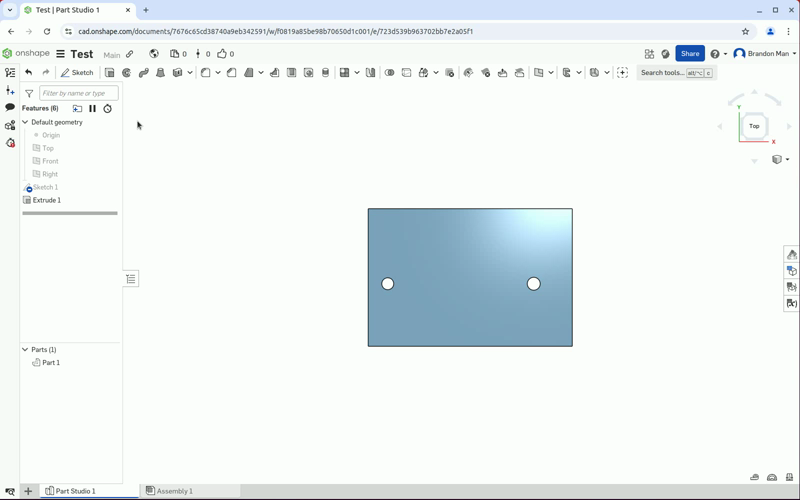
mouse_move(73, 189)
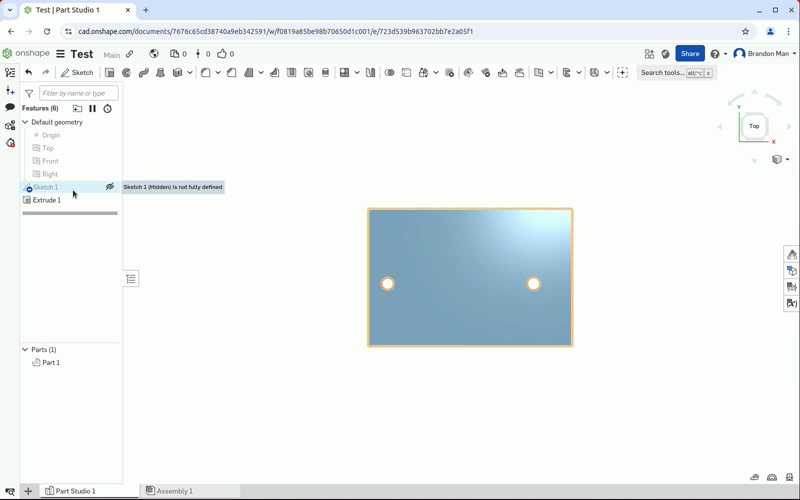
click(73, 189)
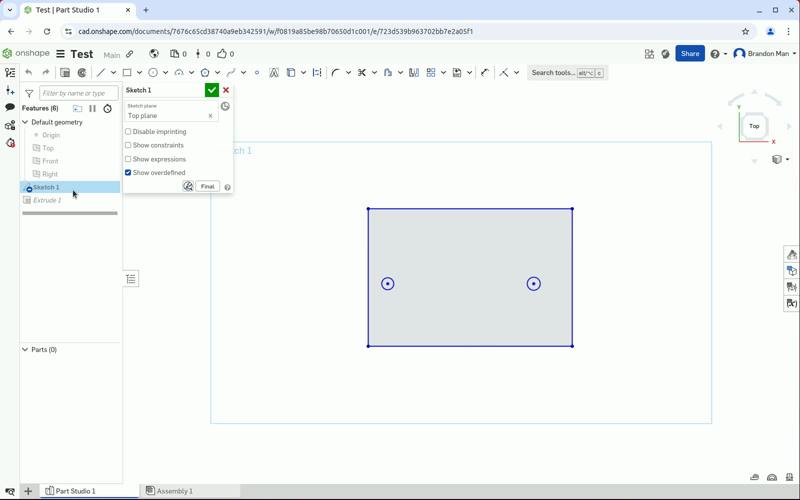
mouse_move(229, 92)
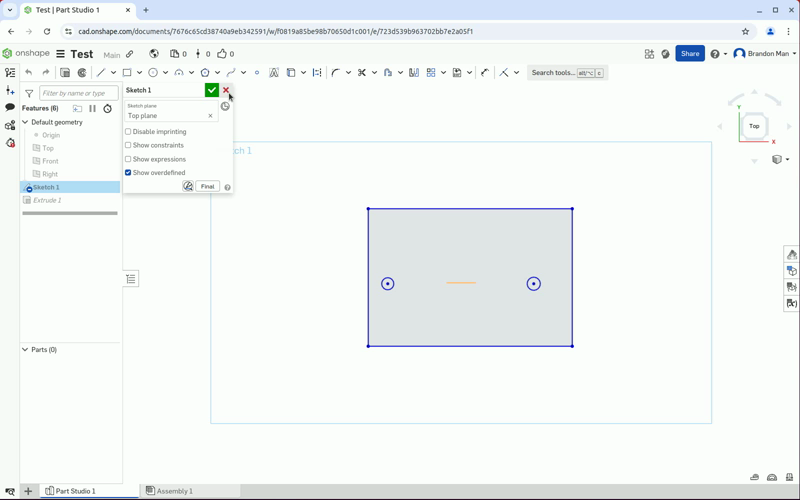
click(229, 92)
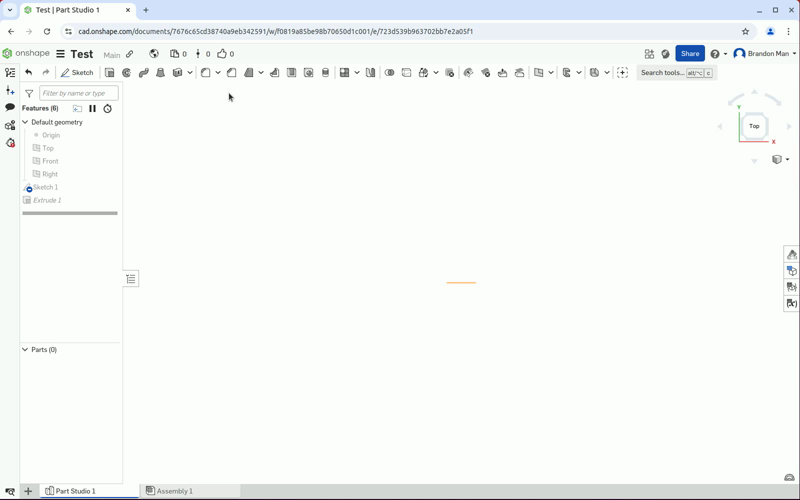
mouse_move(541, 75)
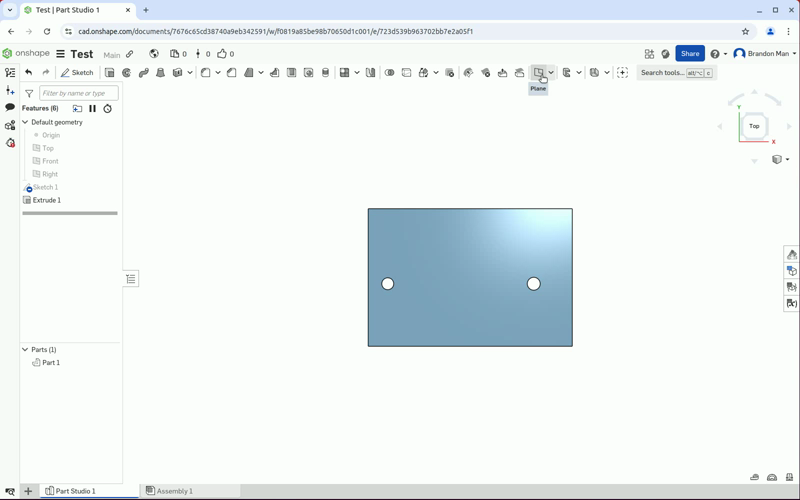
click(541, 75)
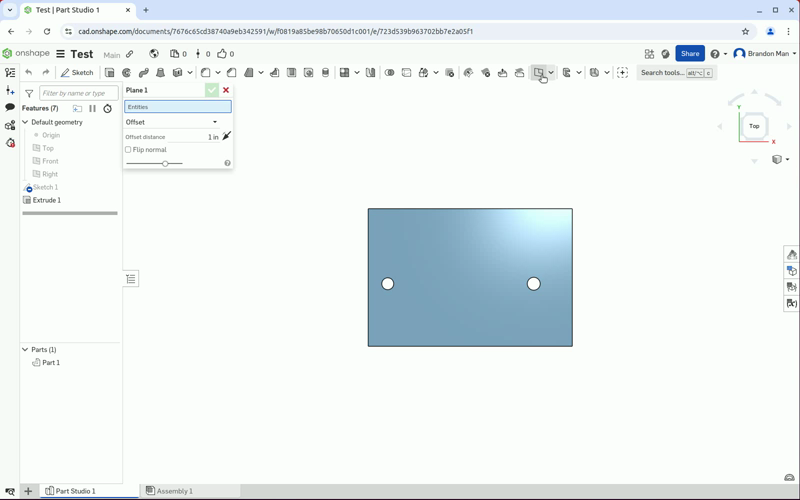
mouse_move(73, 150)
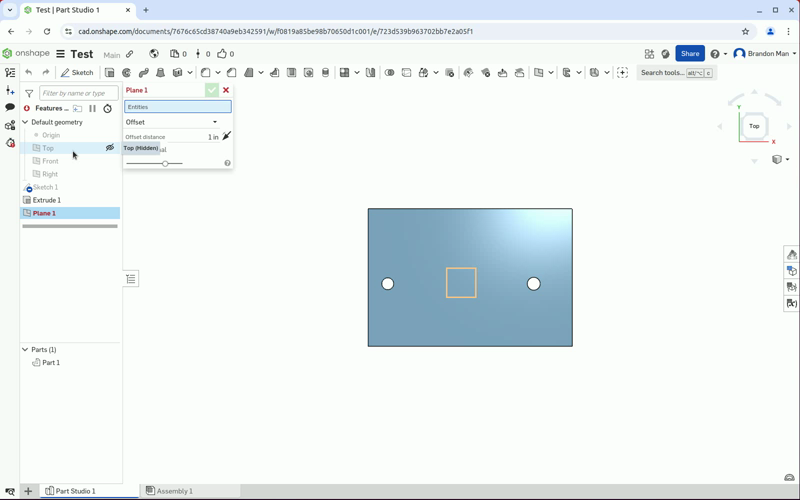
click(73, 150)
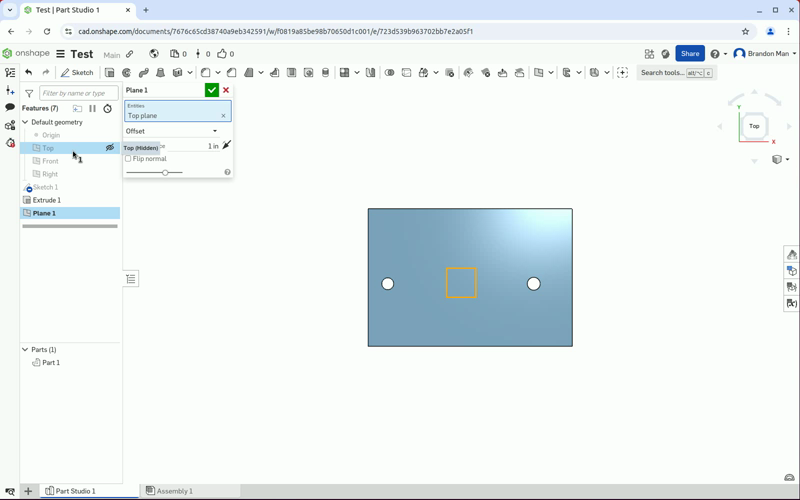
key(tab, 2)
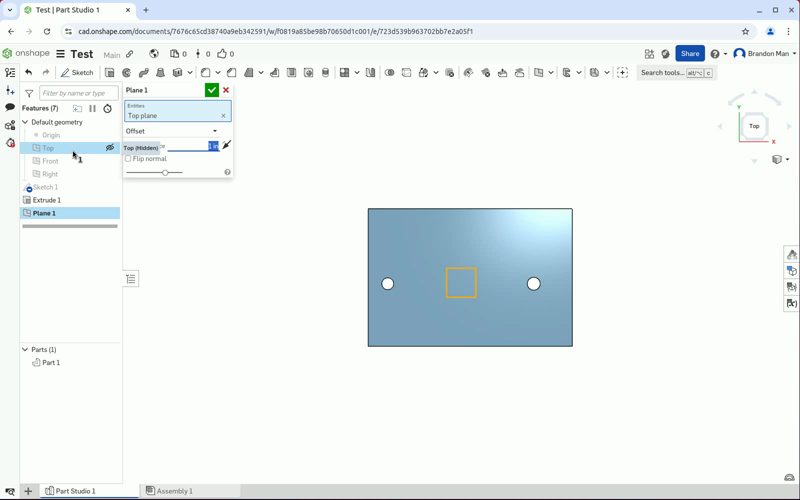
text(1.202)
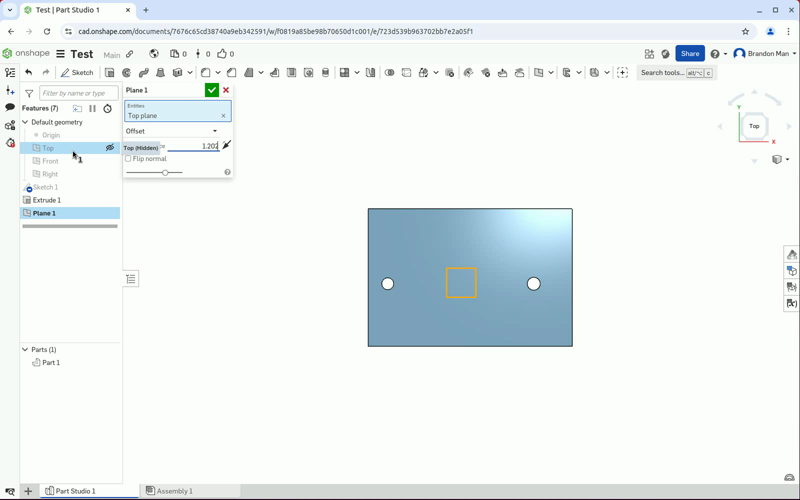
key(enter, 2)
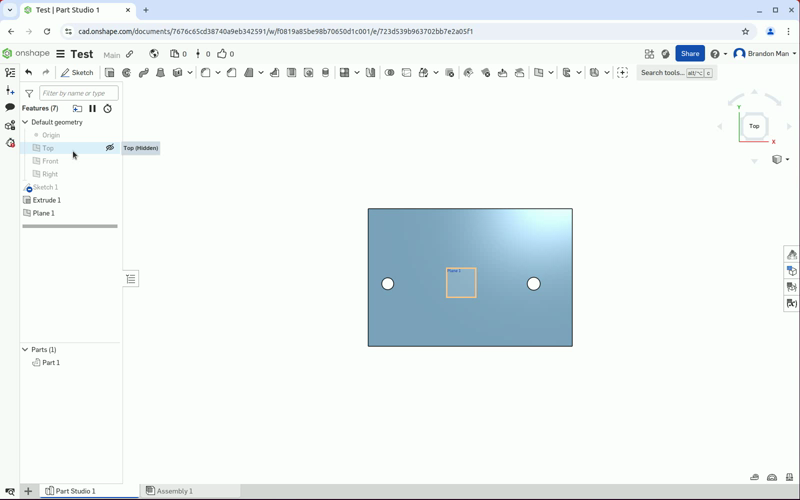
key(shift+s)
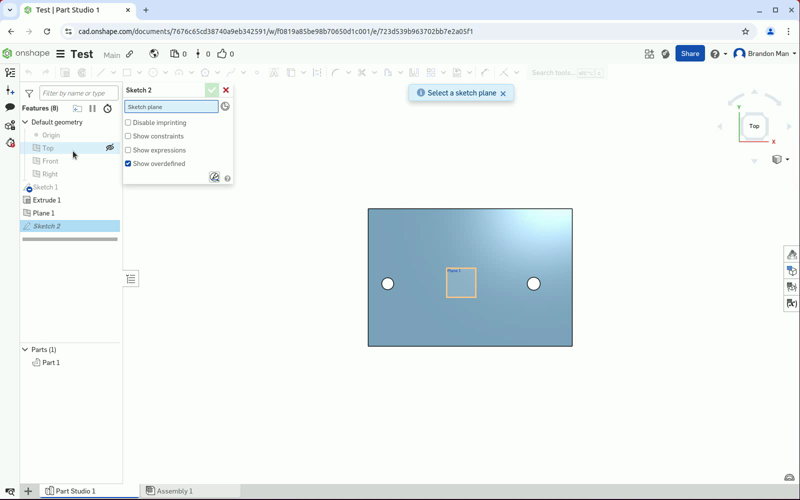
mouse_move(73, 215)
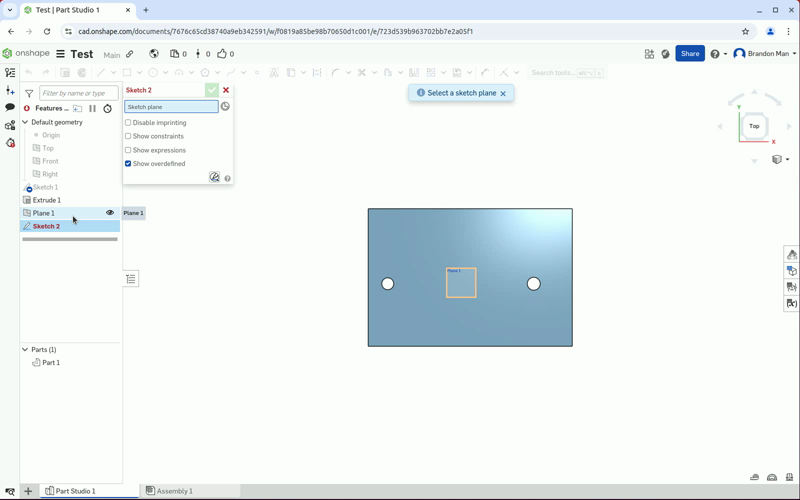
click(73, 215)
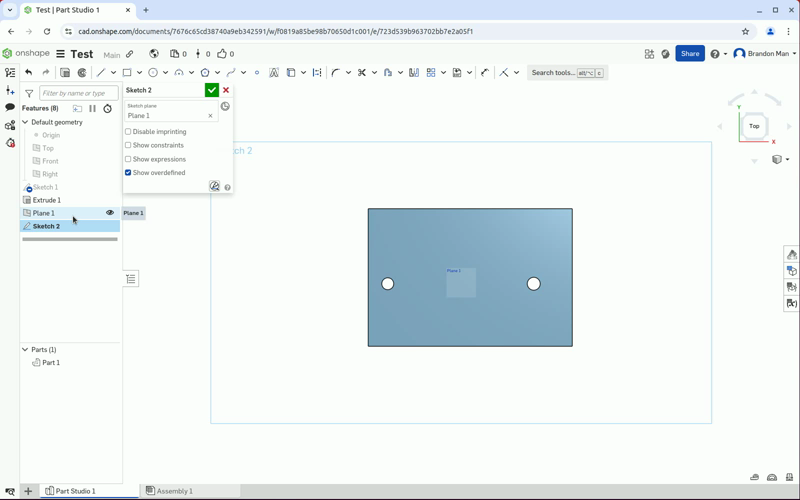
mouse_move(73, 352)
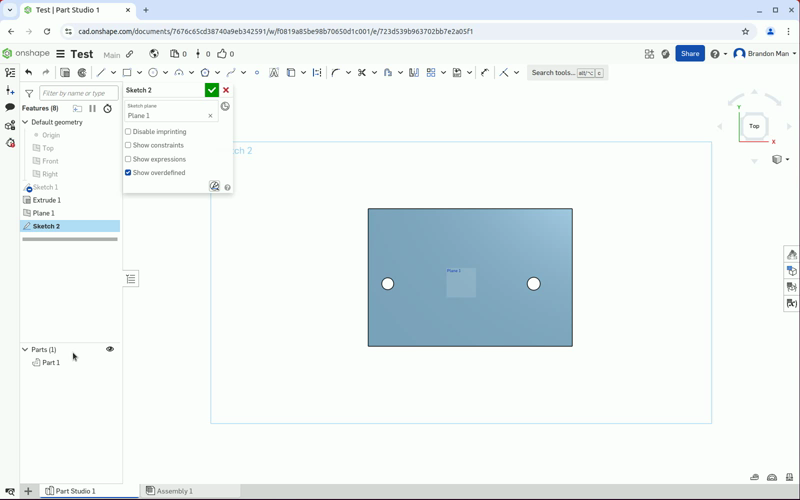
key(y)
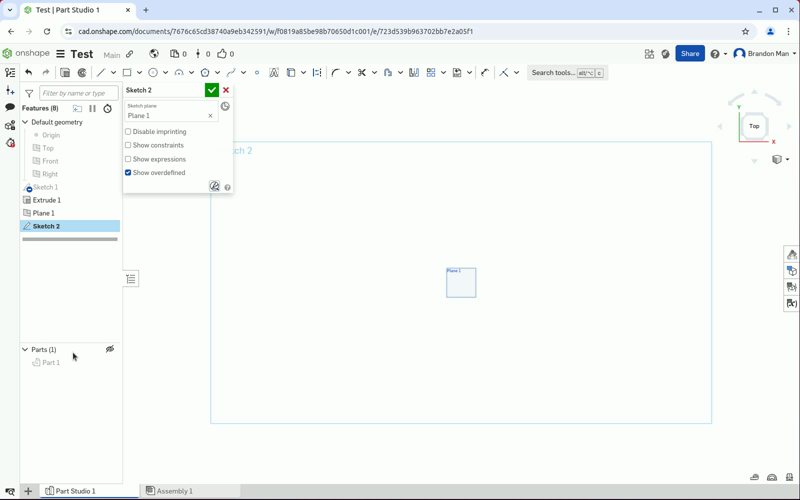
key(l)
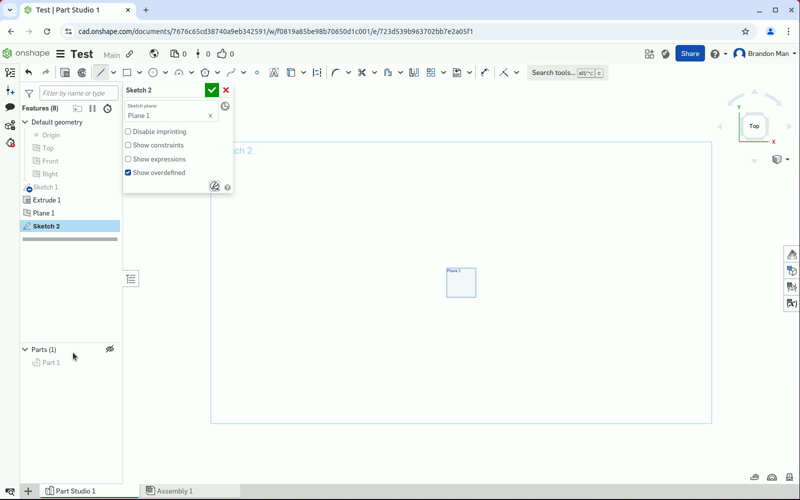
key_down(shift)
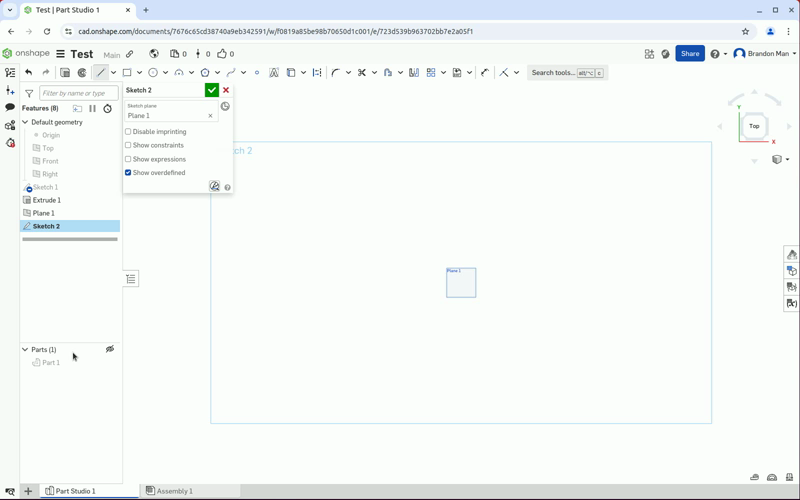
mouse_move(411, 303)
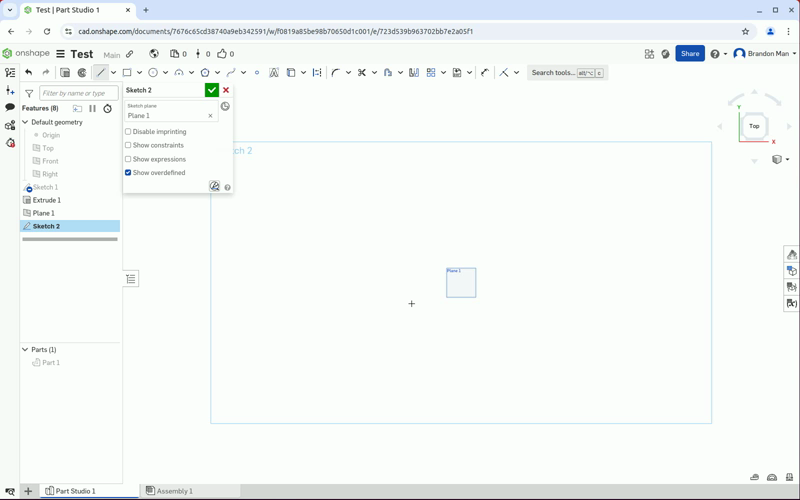
click(411, 303)
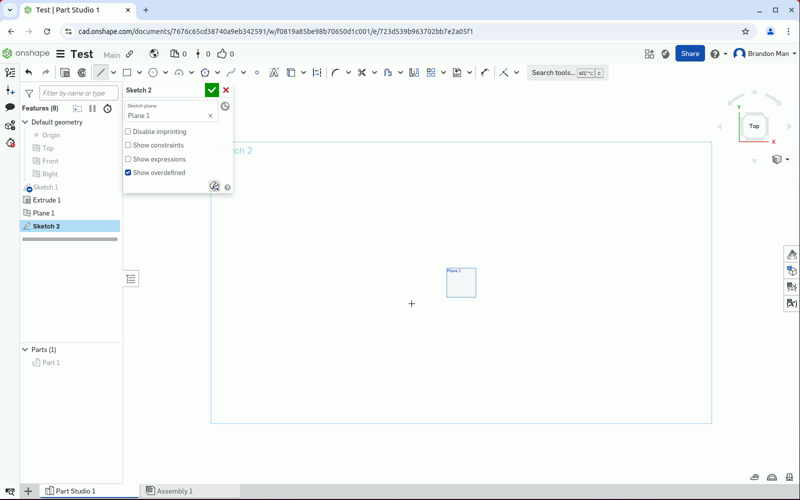
key_up(shift)
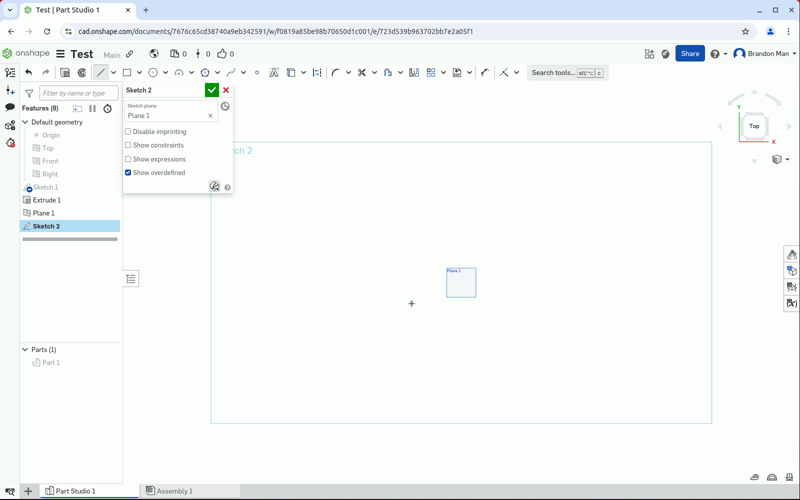
key_down(shift)
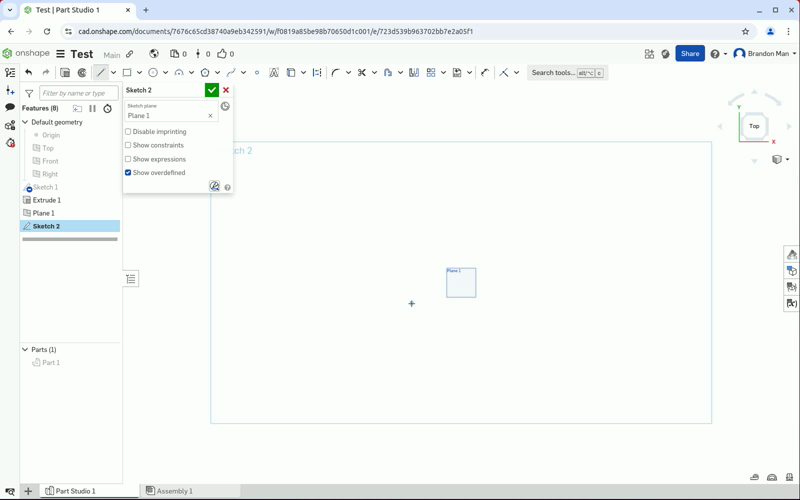
mouse_move(509, 303)
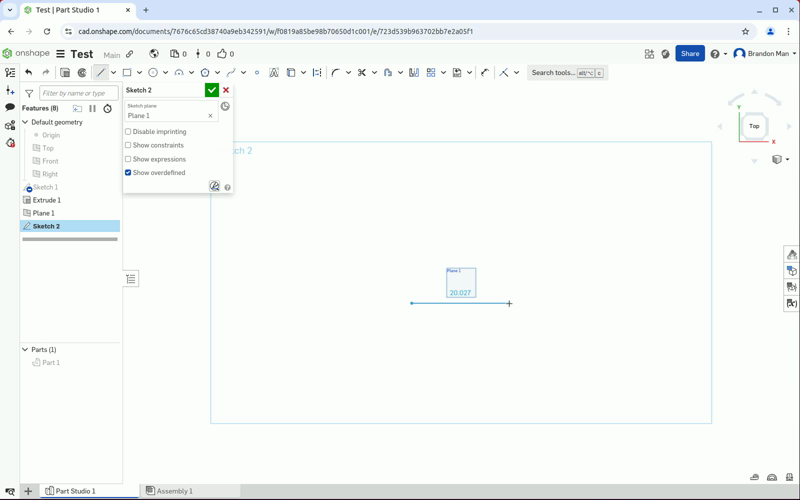
click(509, 303)
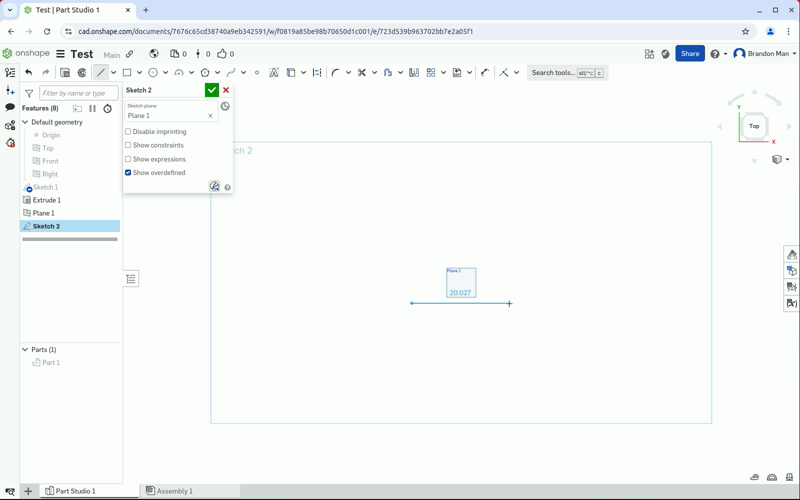
key_up(shift)
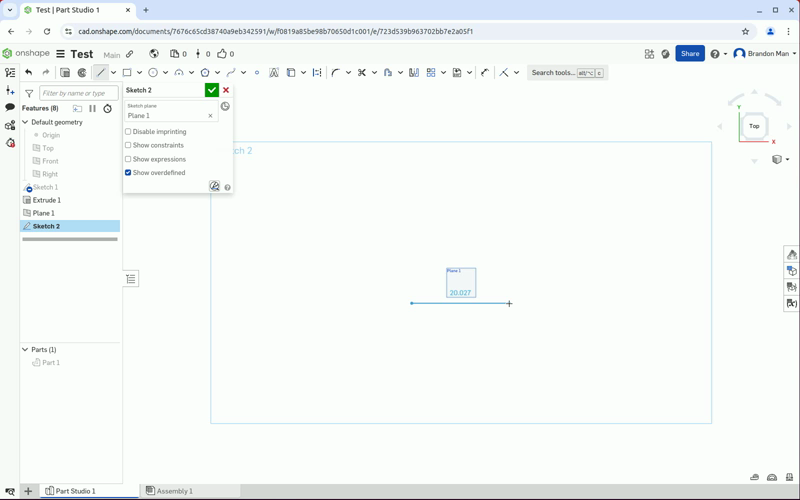
key_down(shift)
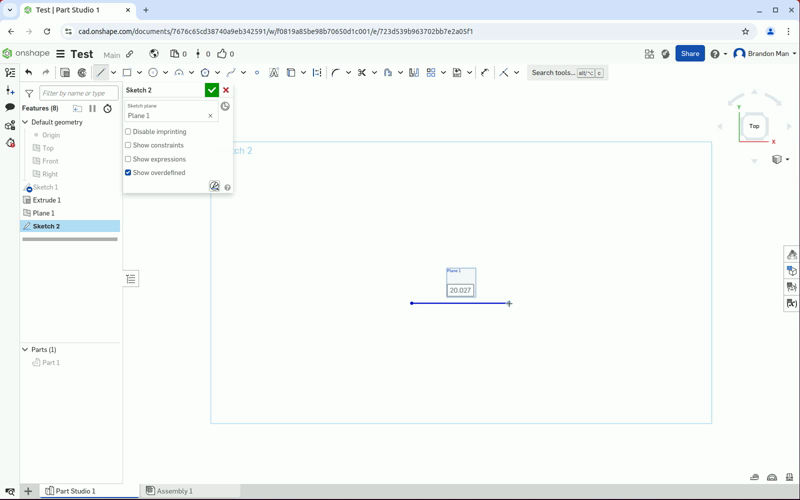
mouse_move(539, 303)
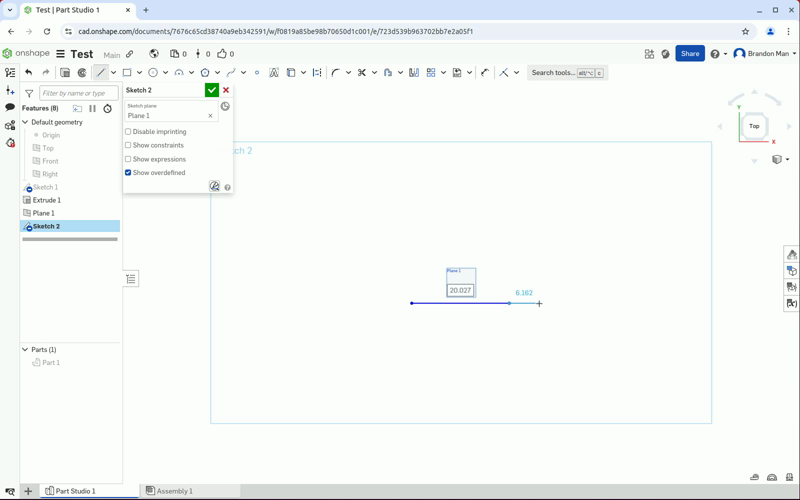
mouse_move(509, 264)
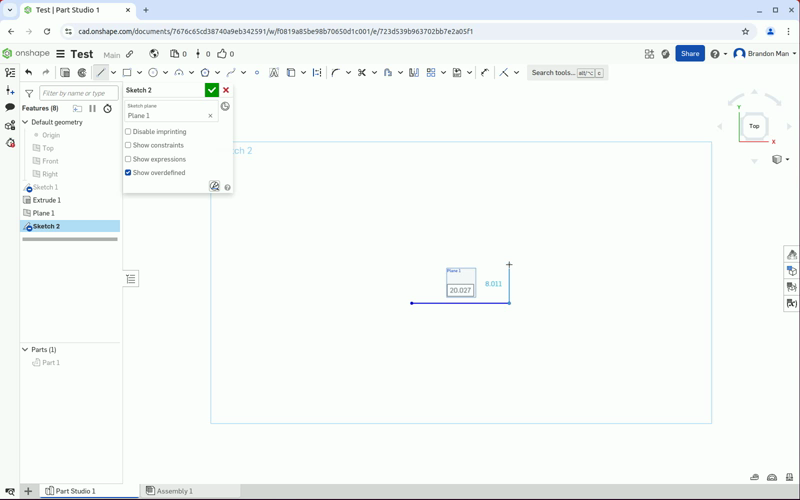
click(509, 264)
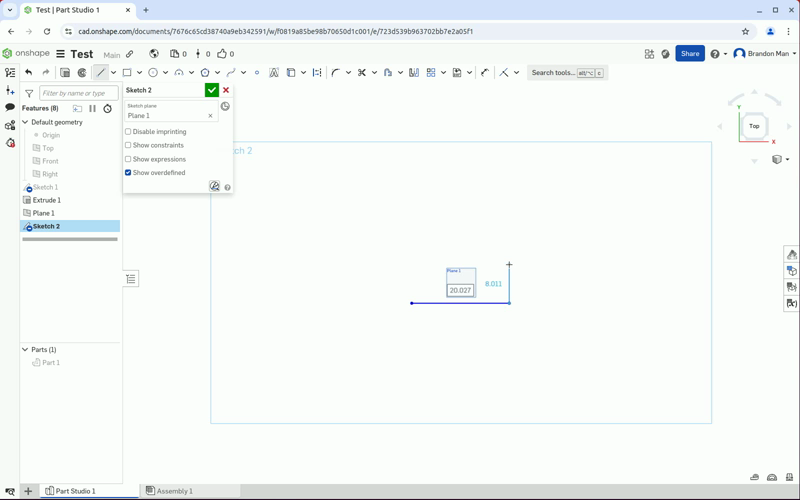
key_up(shift)
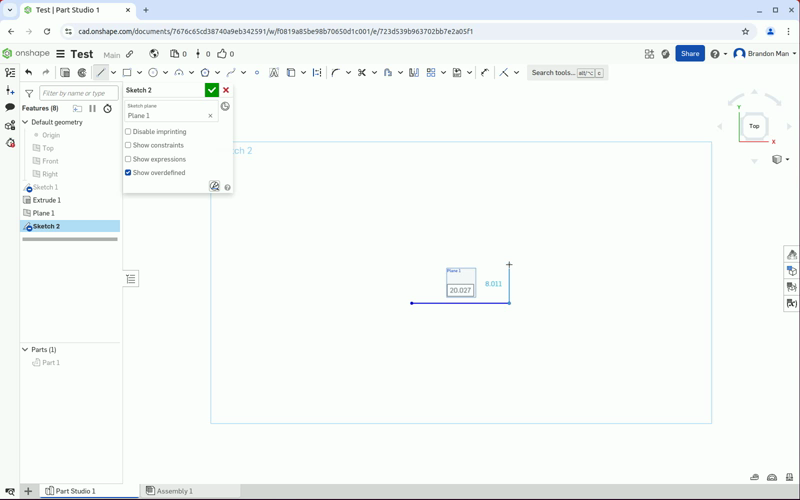
key_down(shift)
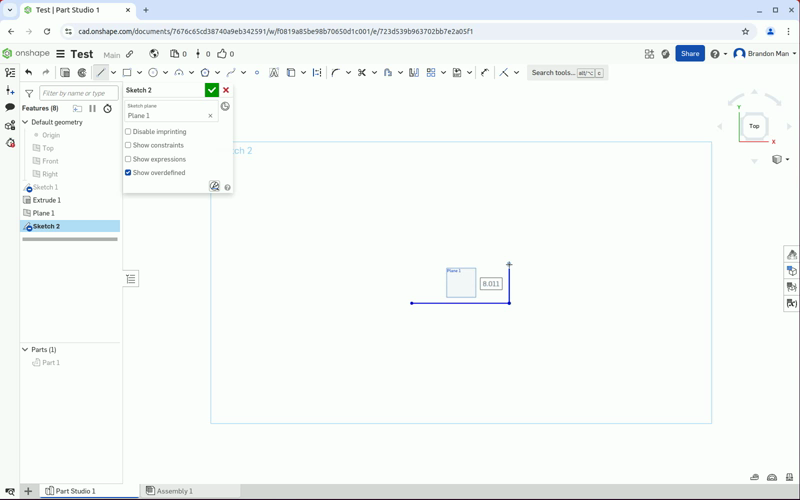
mouse_move(411, 264)
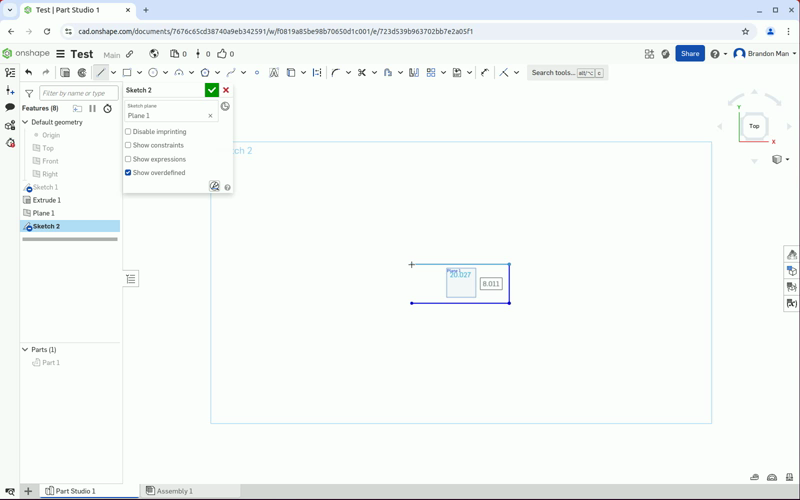
click(411, 264)
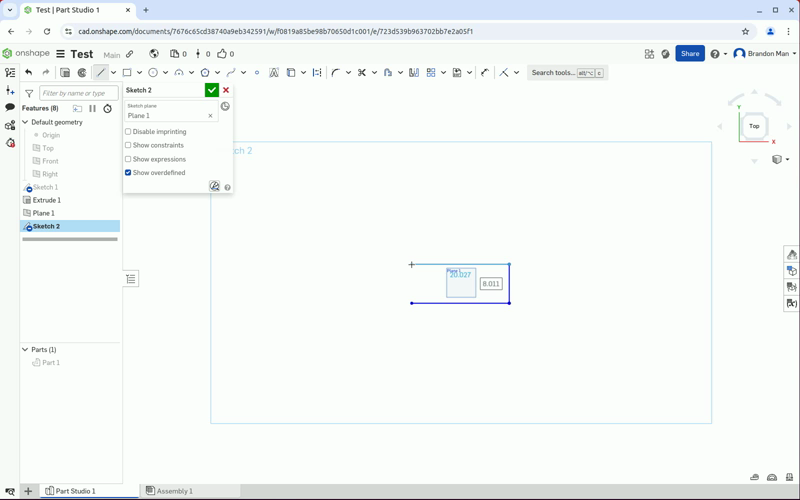
key_up(shift)
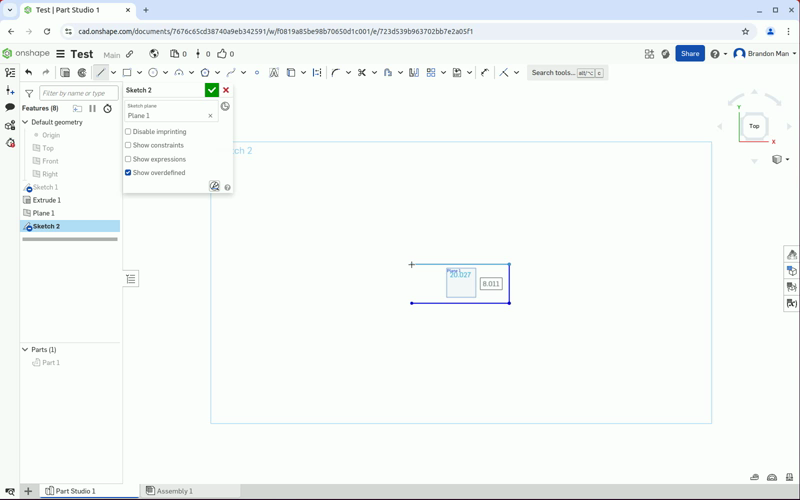
mouse_move(441, 264)
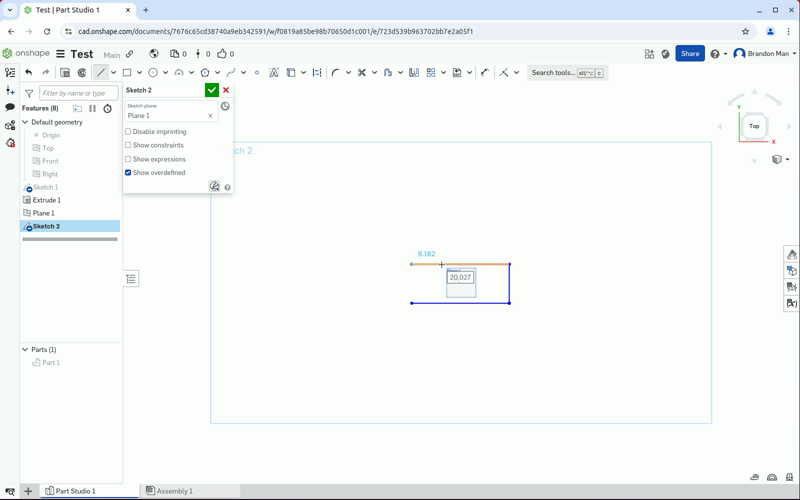
key_down(shift)
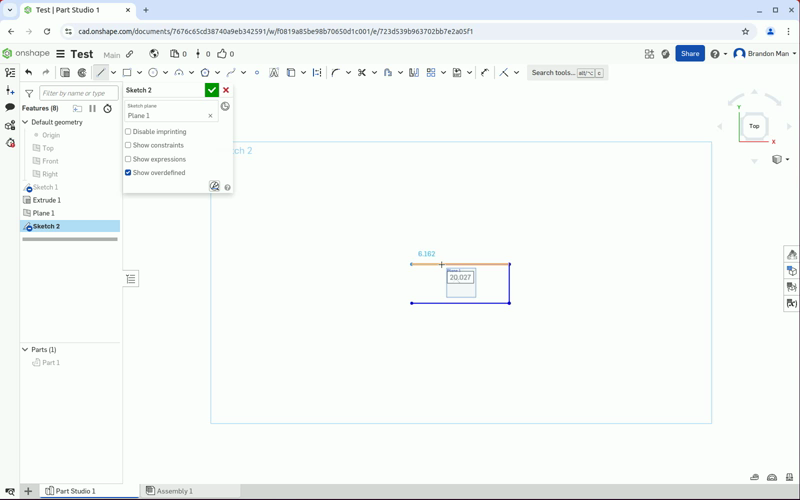
mouse_move(411, 303)
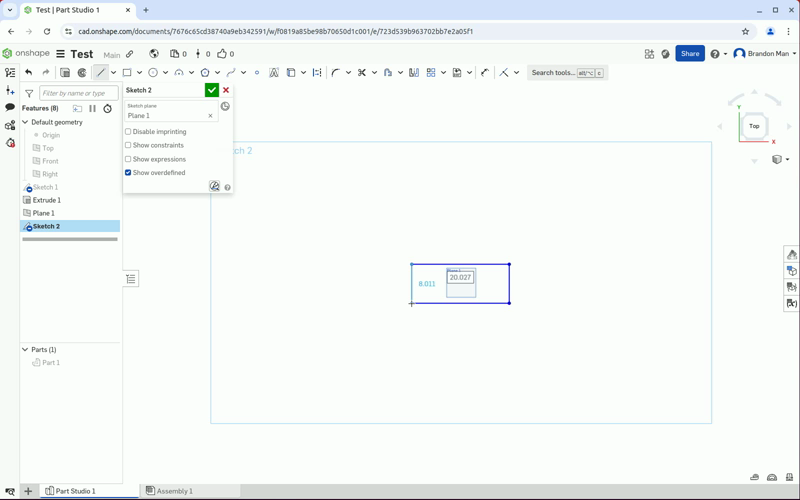
key_up(shift)
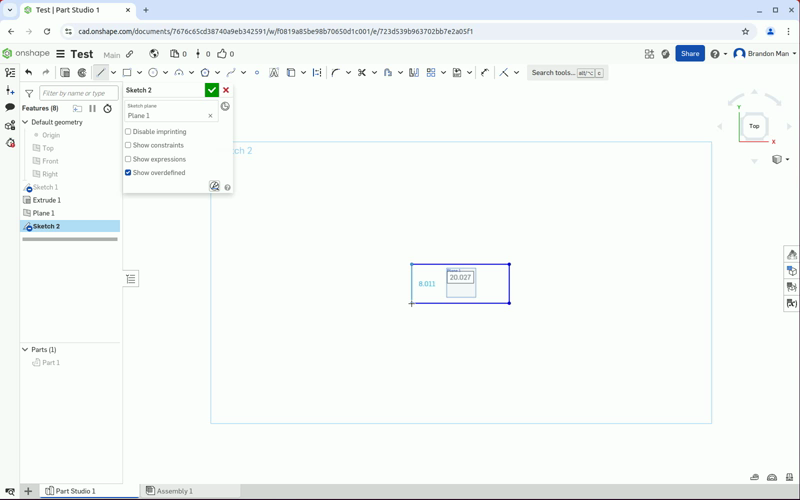
click(411, 303)
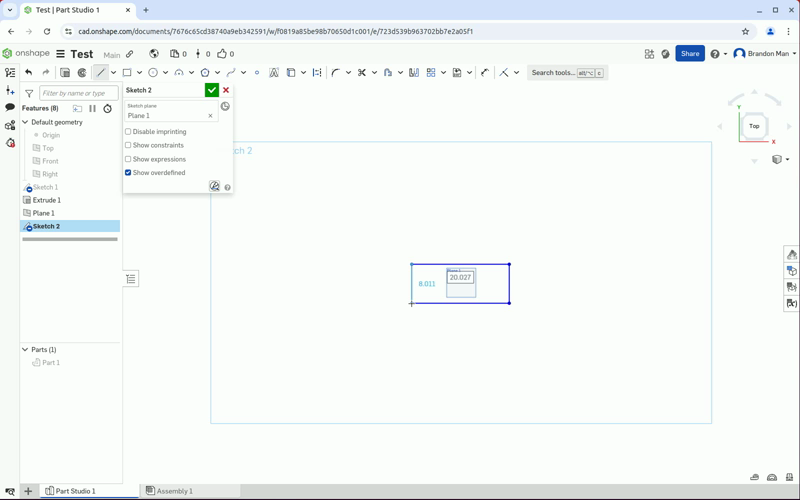
key(esc)
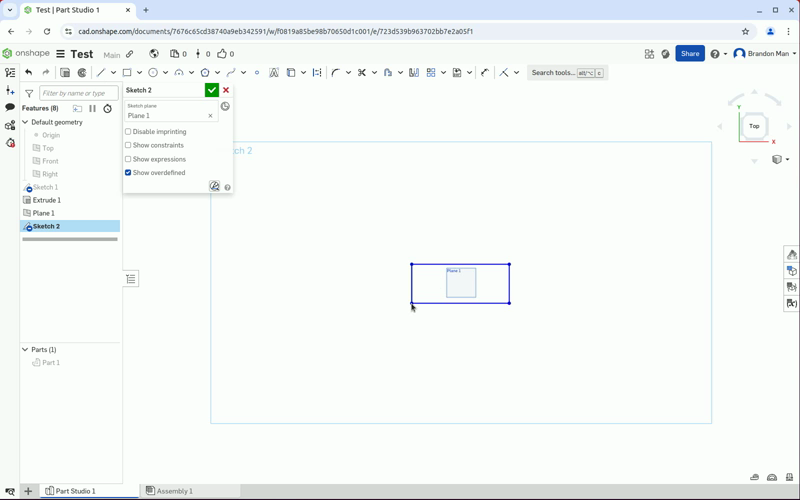
mouse_move(500, 298)
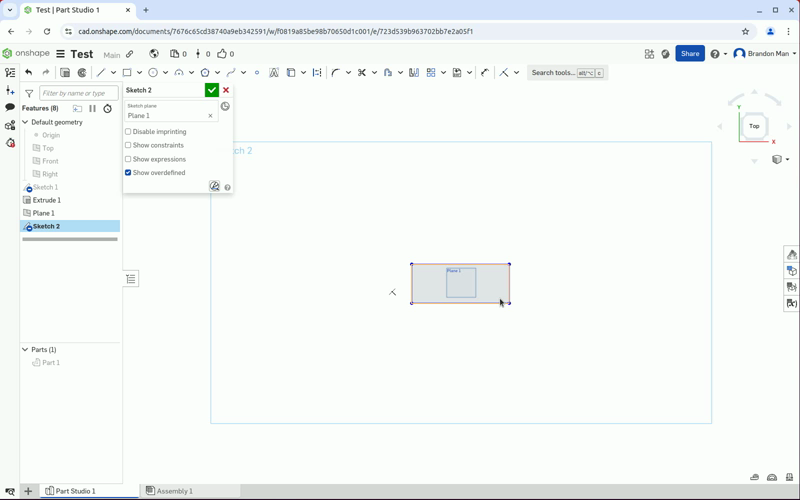
click(500, 298)
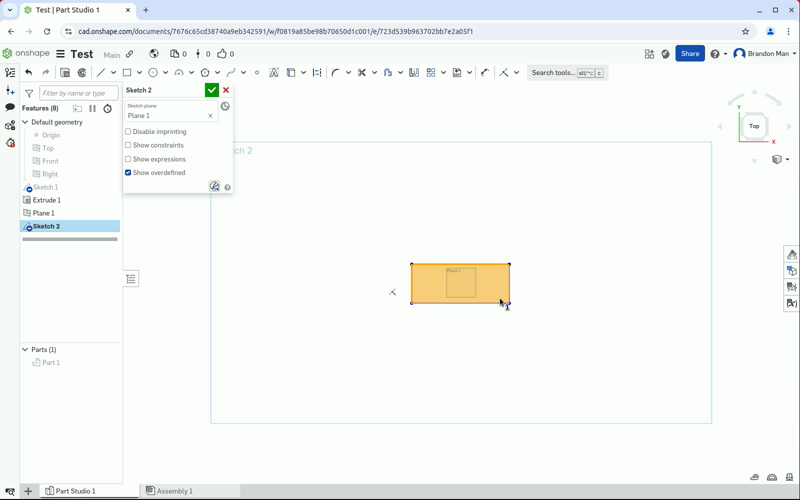
mouse_move(73, 352)
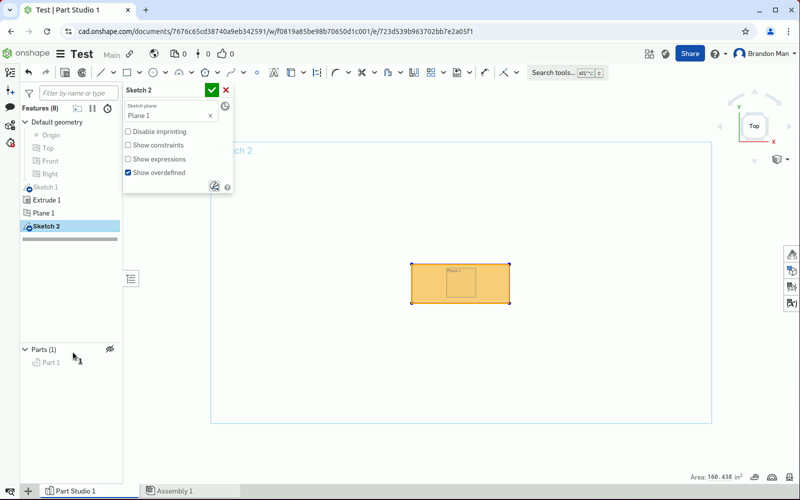
key(shift+y)
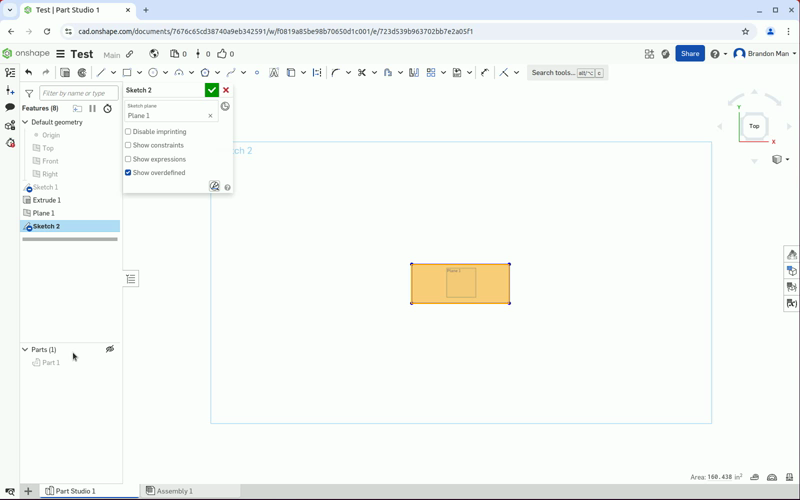
key(shift+e)
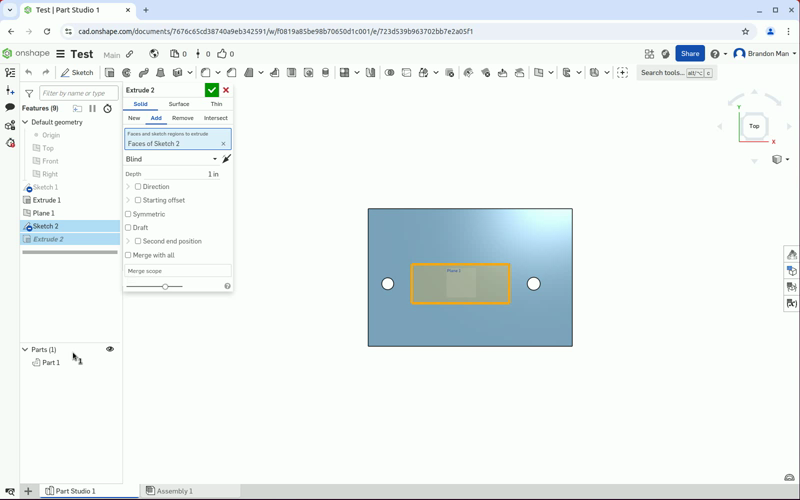
mouse_move(143, 106)
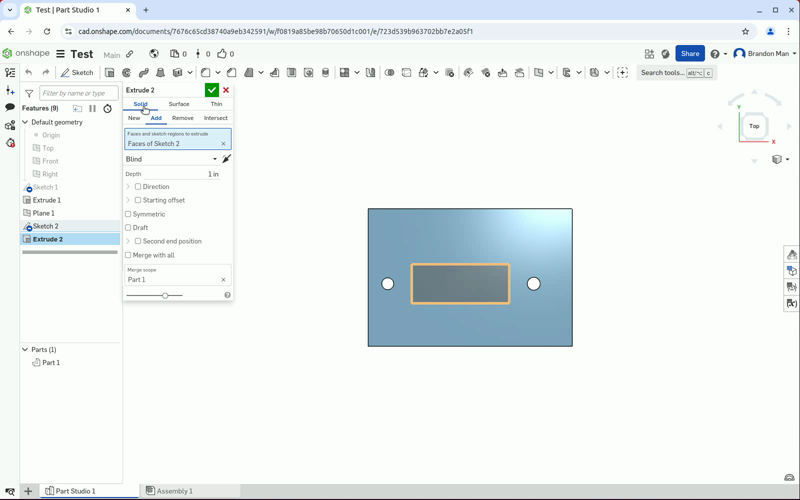
click(143, 106)
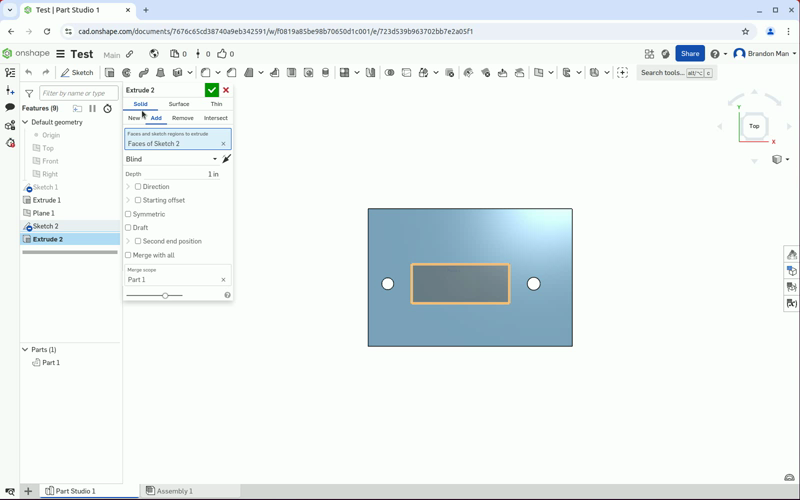
mouse_move(137, 120)
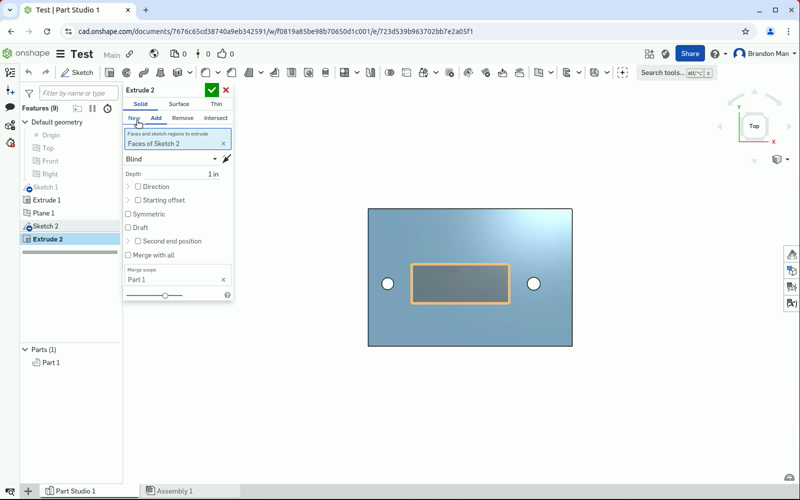
click(137, 120)
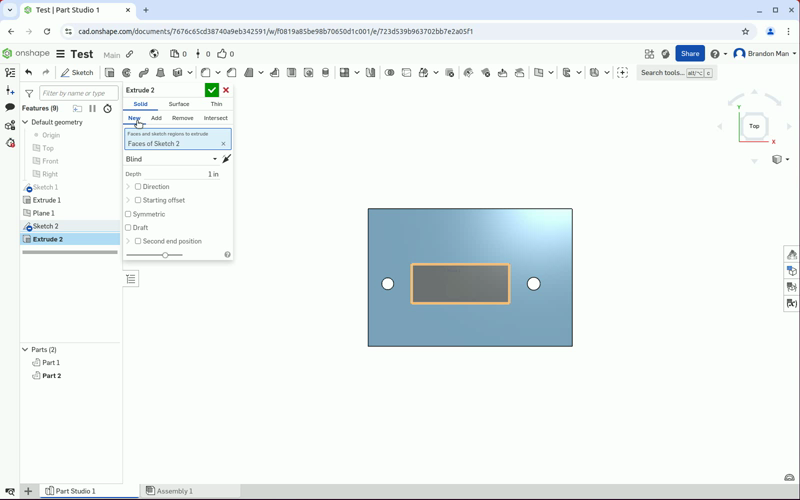
key(tab, 4)
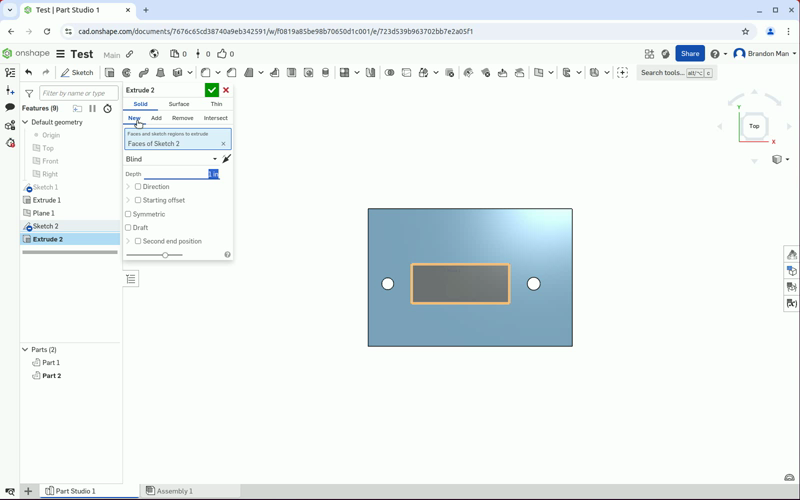
text(6.499)
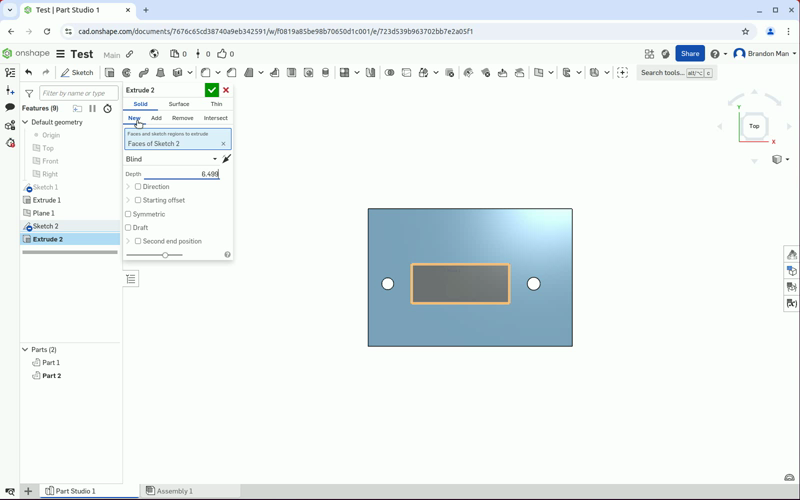
key(enter)
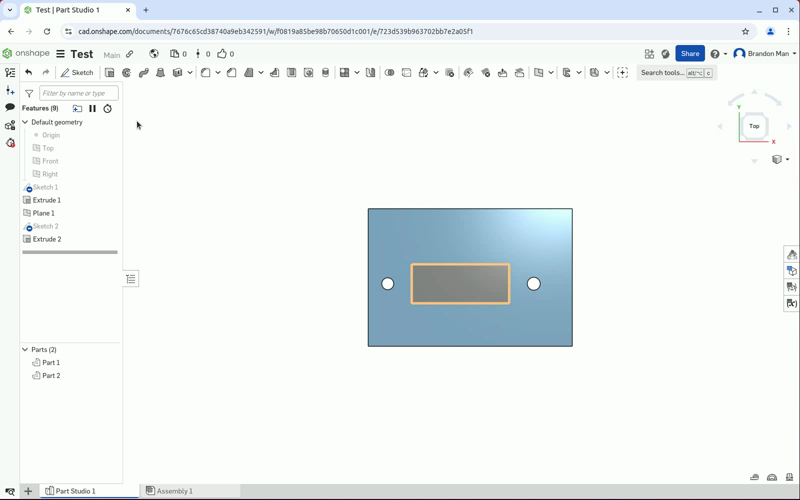
key(shift+h)
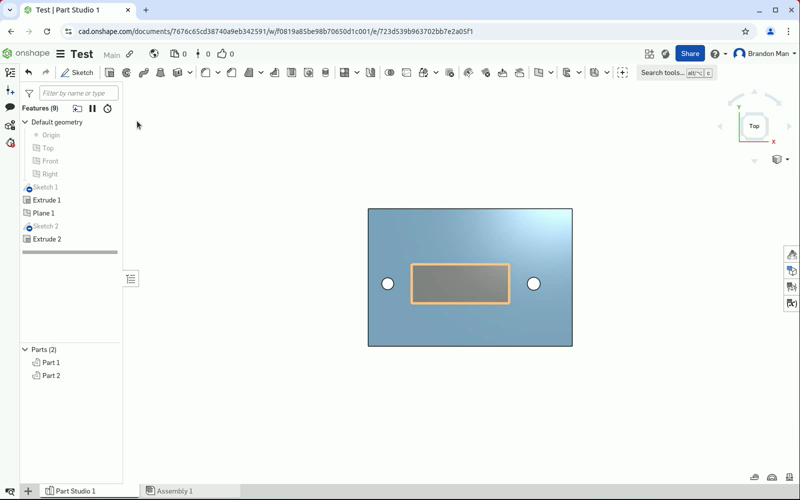
key(shift+h)
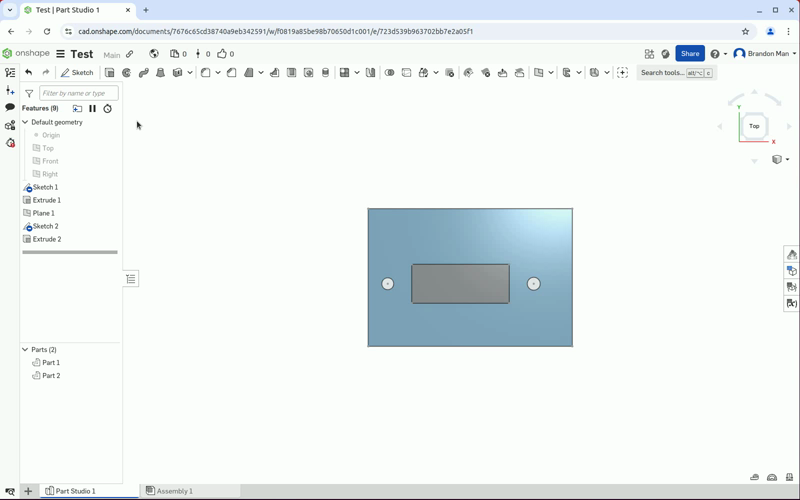
key(shift+7)
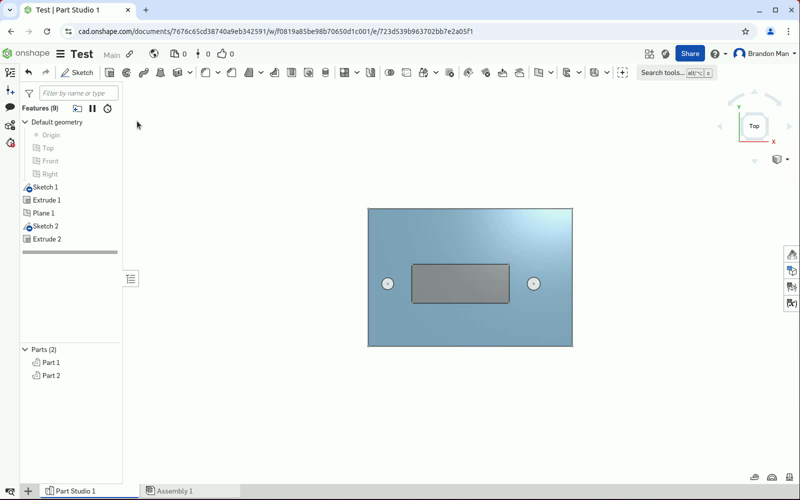
key(up, 3)
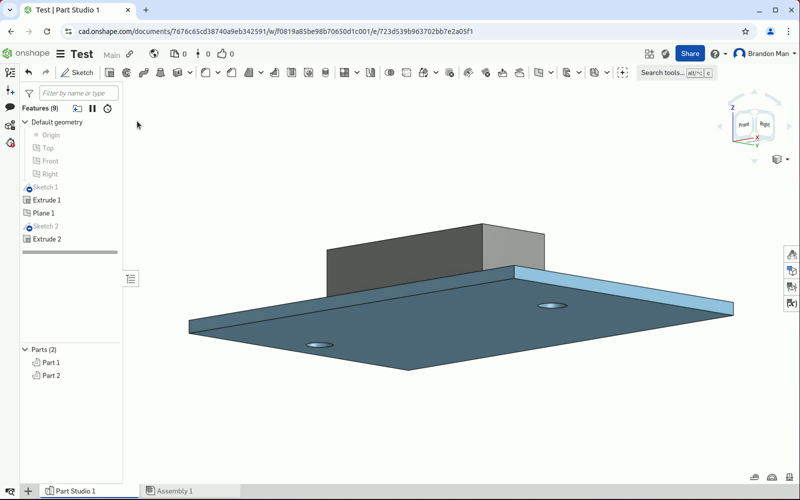
key(left, 3)
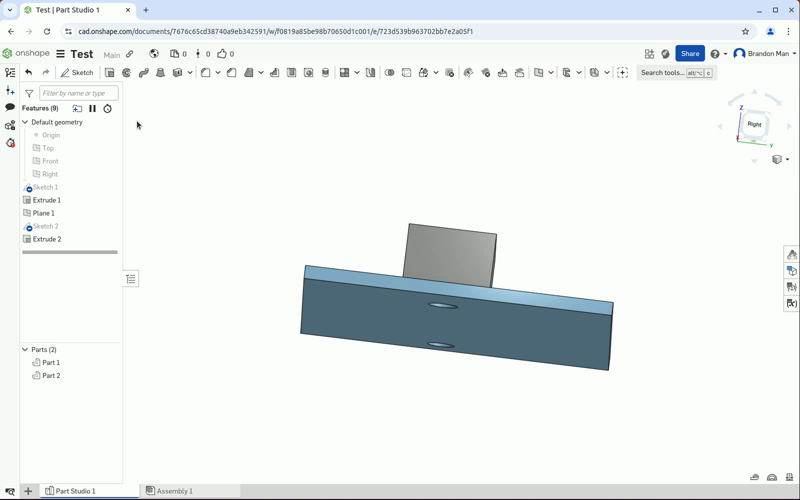
key(right, 3)
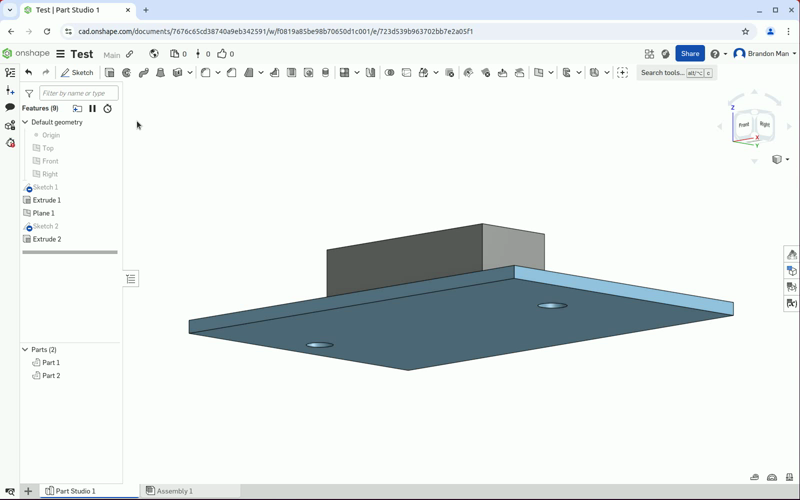
key(down, 3)
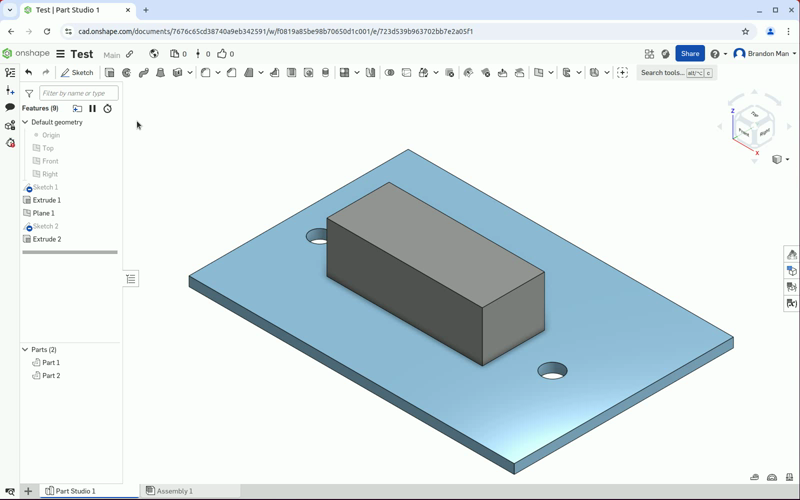
mouse_move(73, 189)
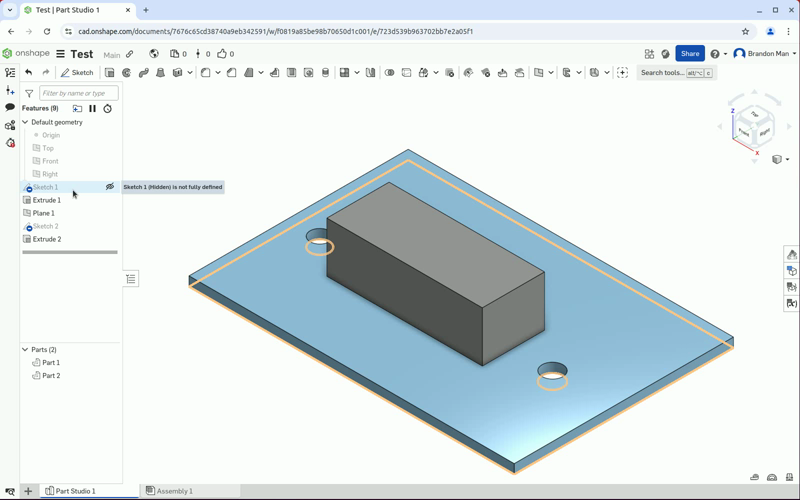
click(73, 189)